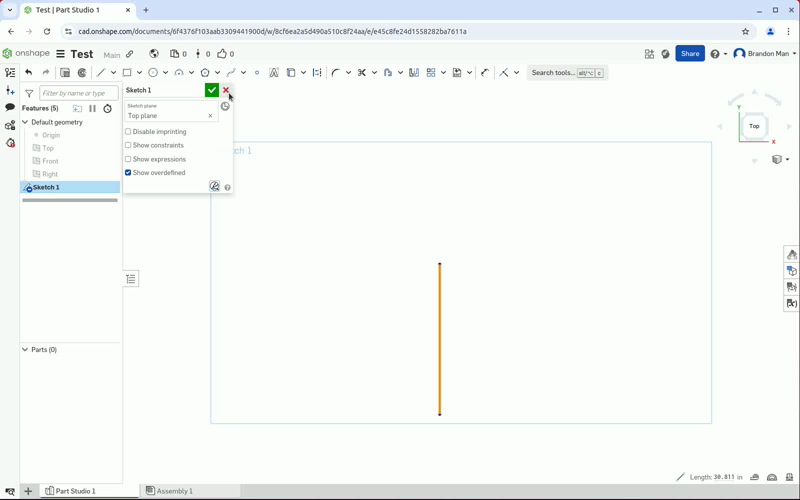
key(shift+h)
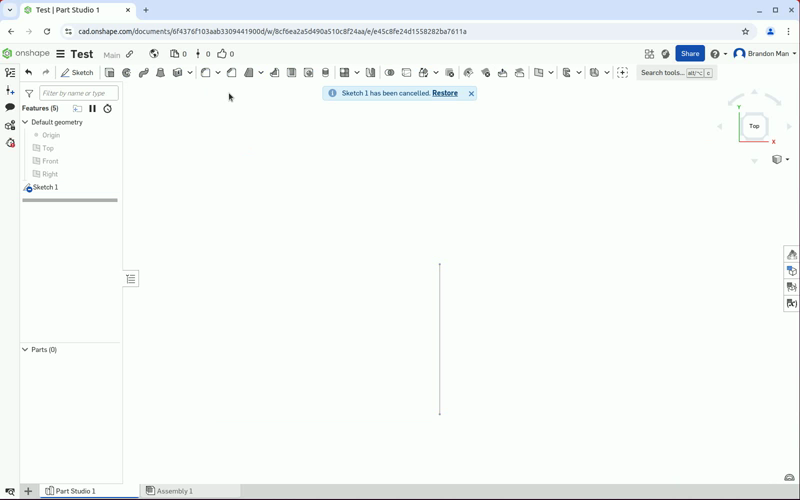
key(shift+s)
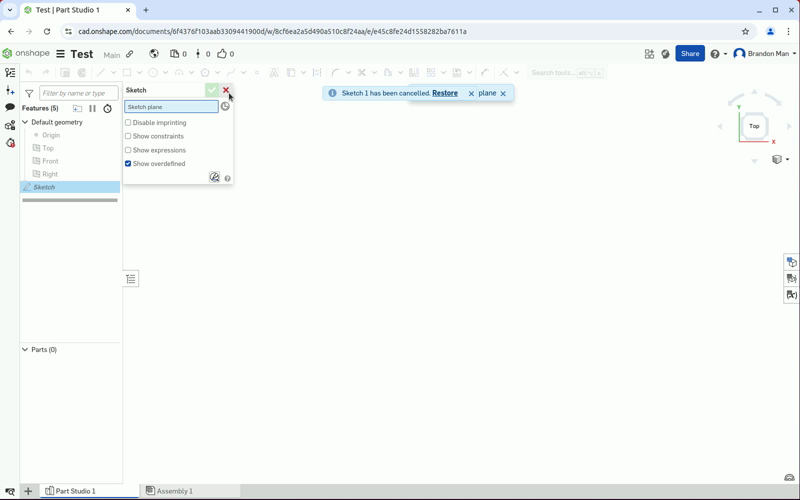
mouse_move(73, 150)
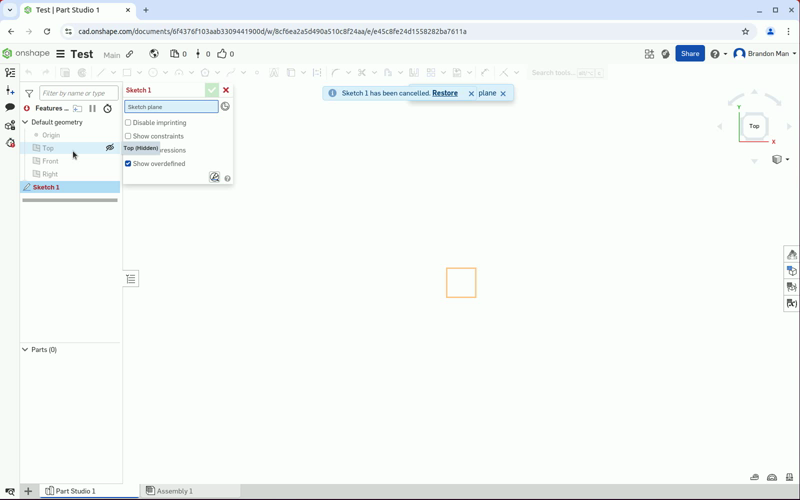
click(73, 150)
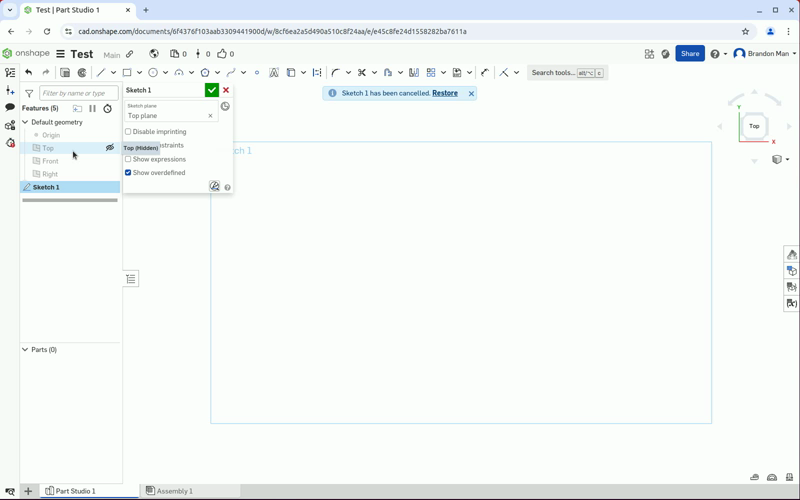
mouse_move(73, 352)
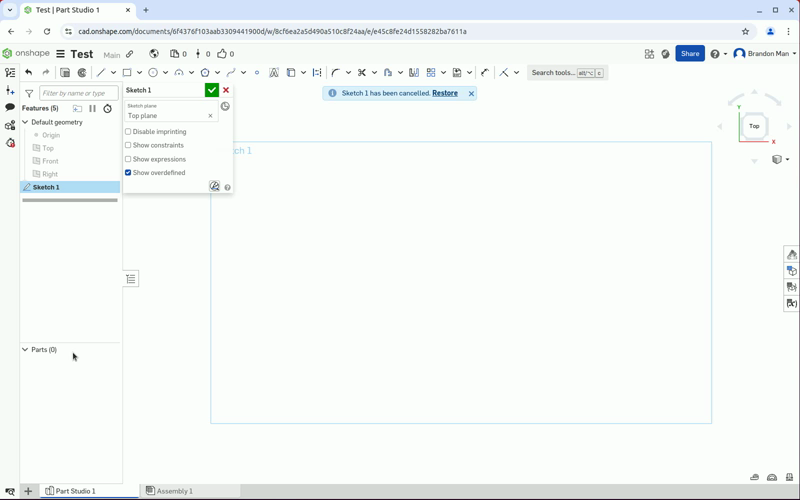
key(y)
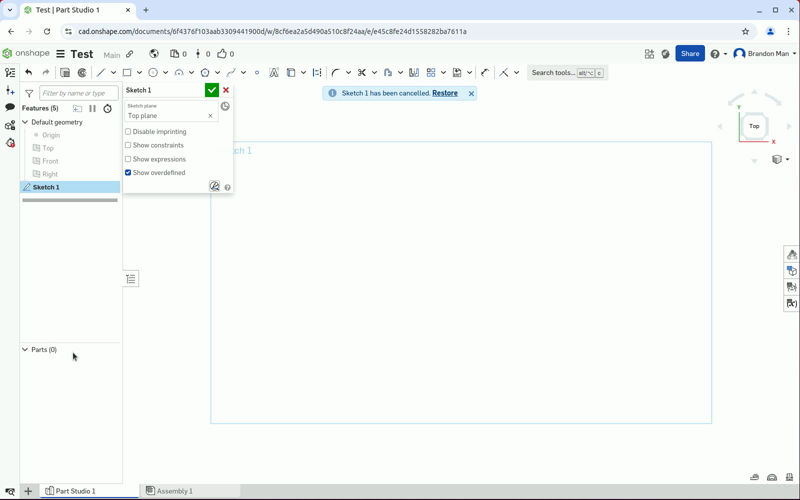
key(l)
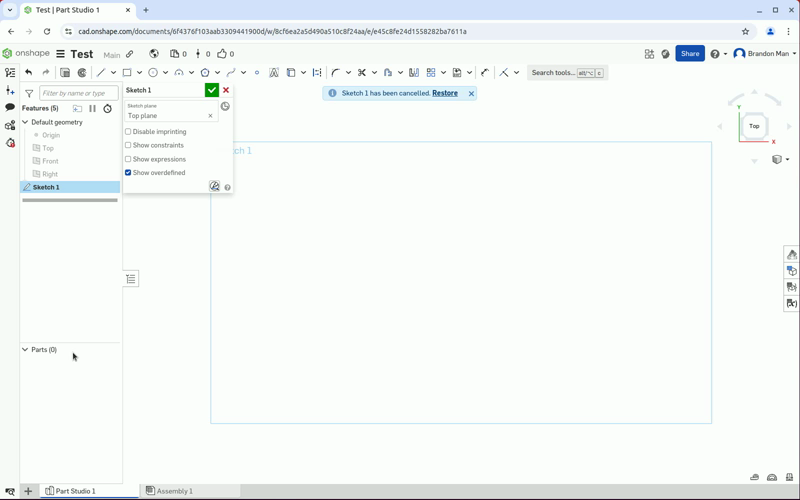
key_down(shift)
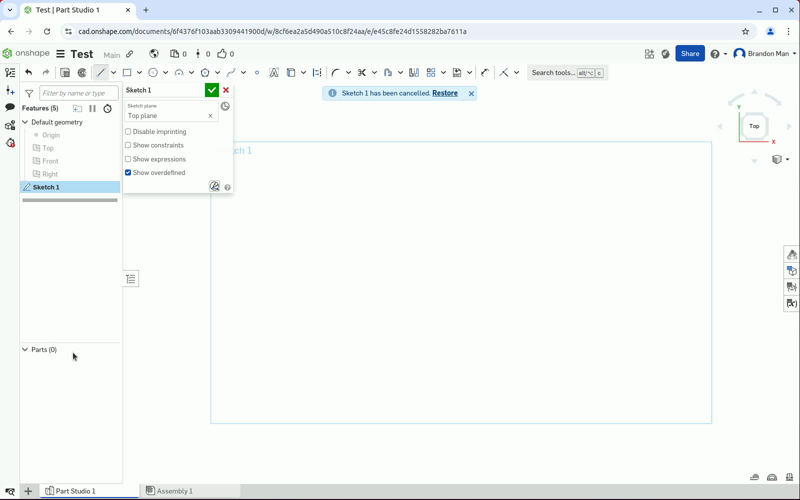
mouse_move(429, 315)
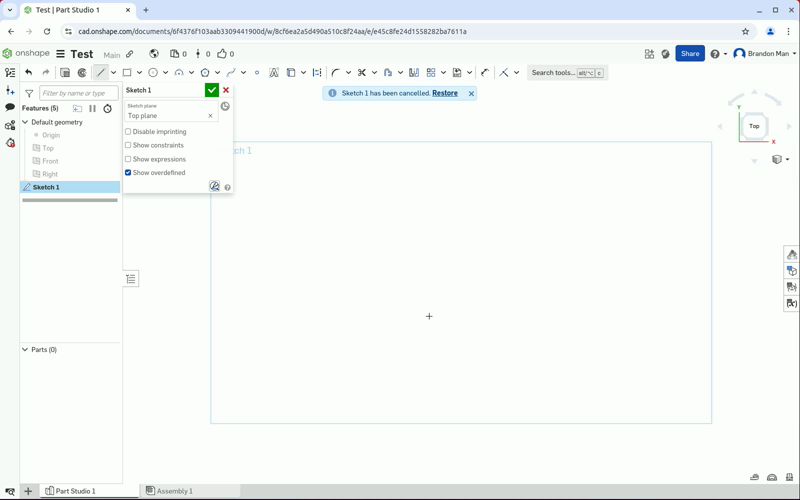
click(429, 315)
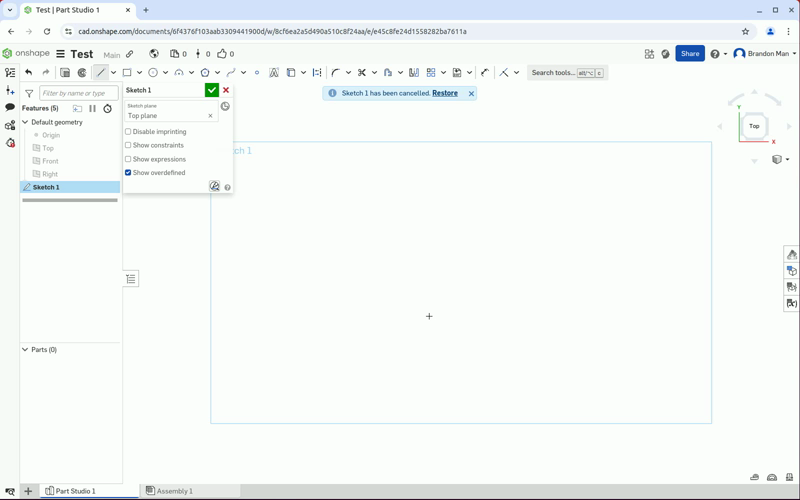
key_up(shift)
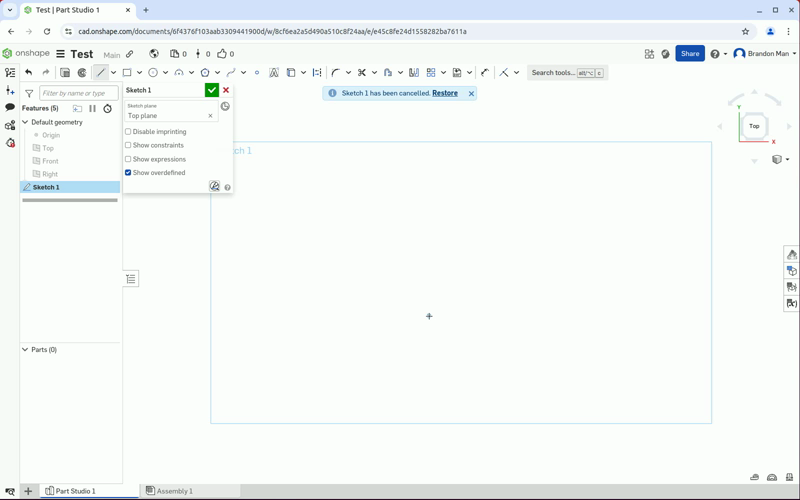
key_down(shift)
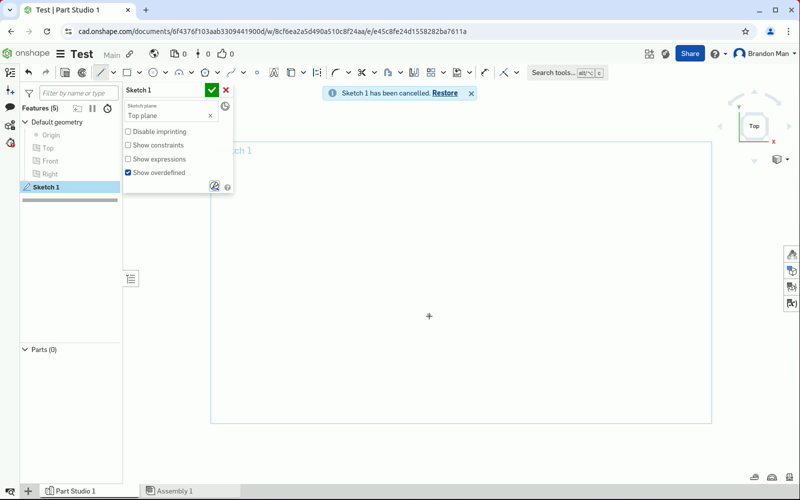
mouse_move(459, 315)
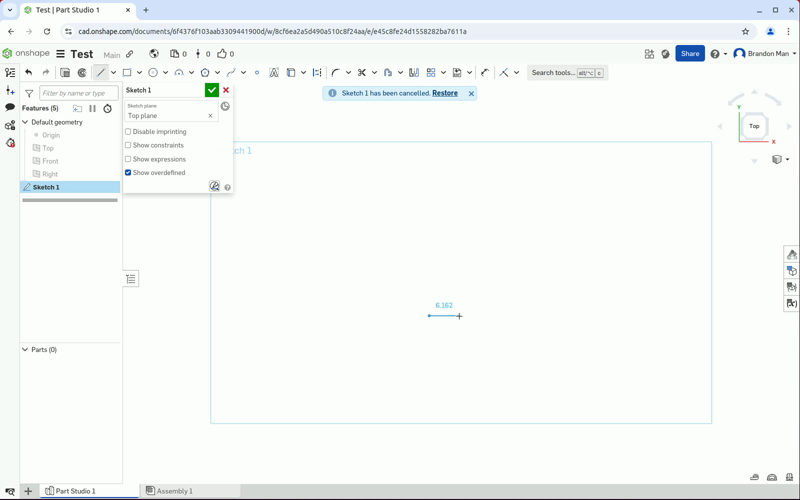
mouse_move(429, 315)
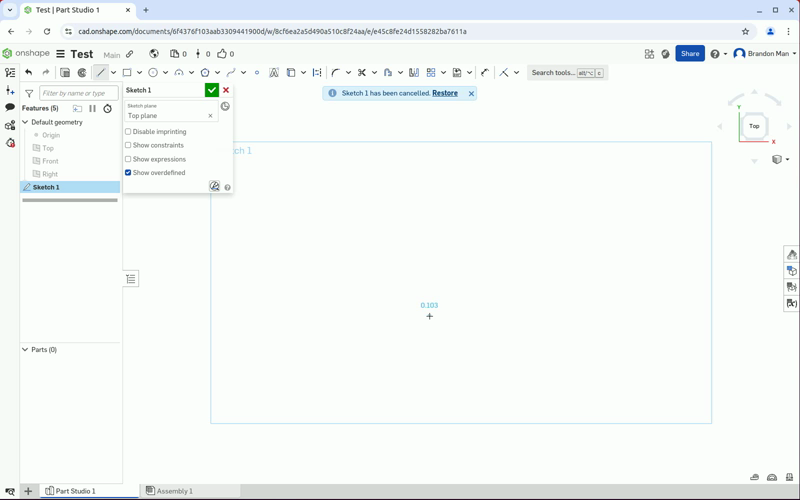
scroll(6)
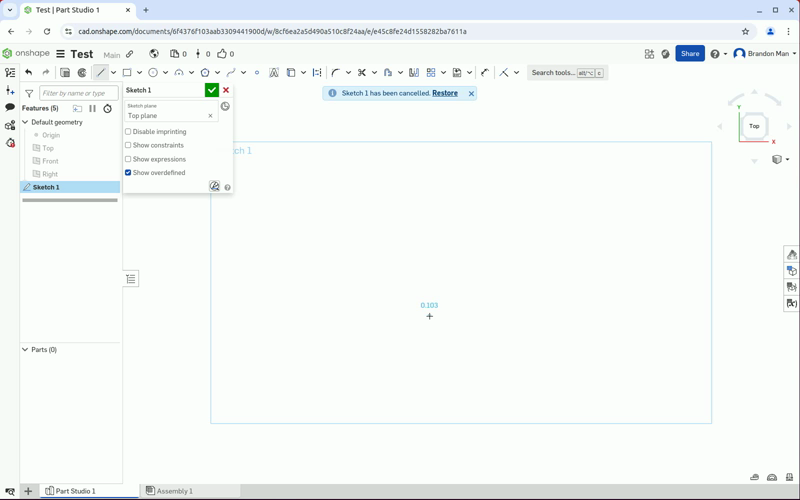
scroll(6)
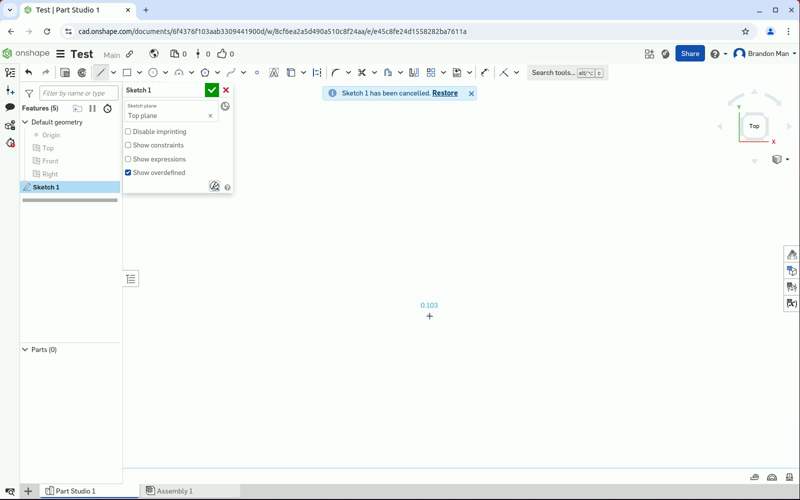
scroll(6)
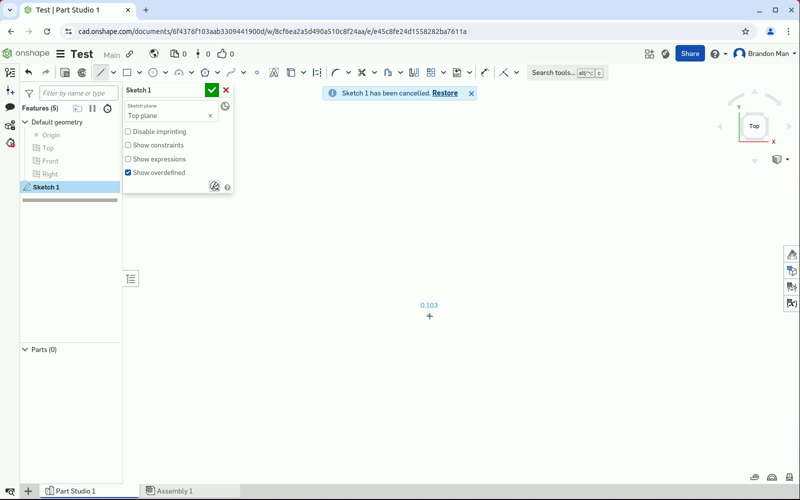
scroll(6)
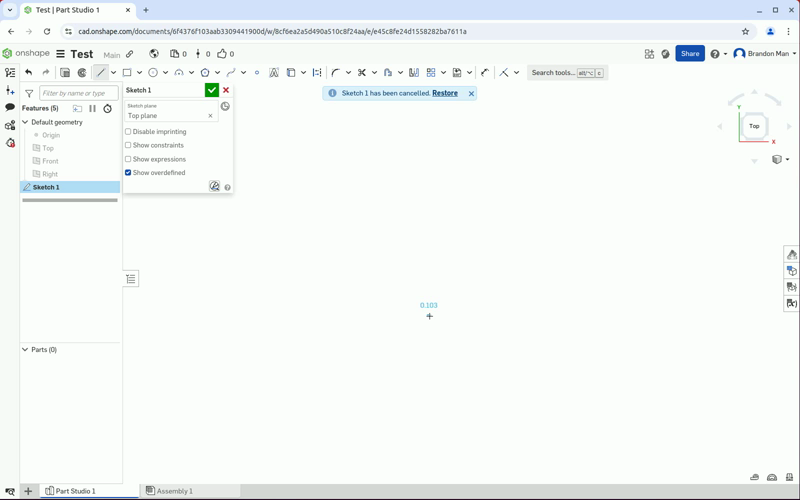
scroll(6)
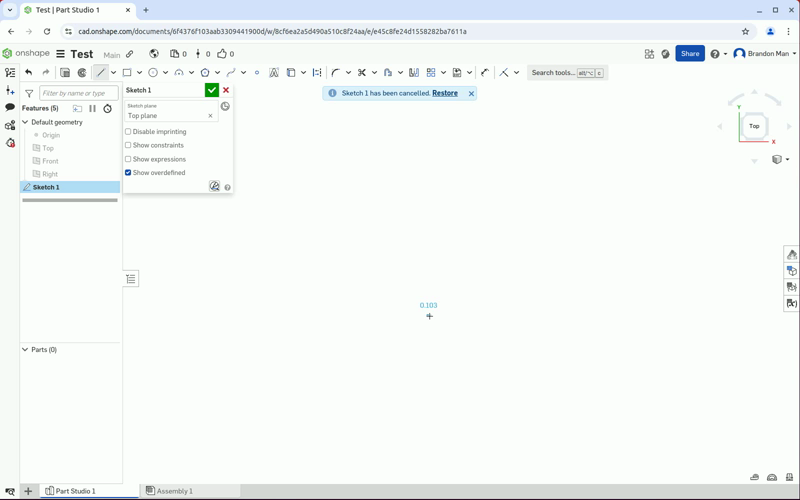
scroll(6)
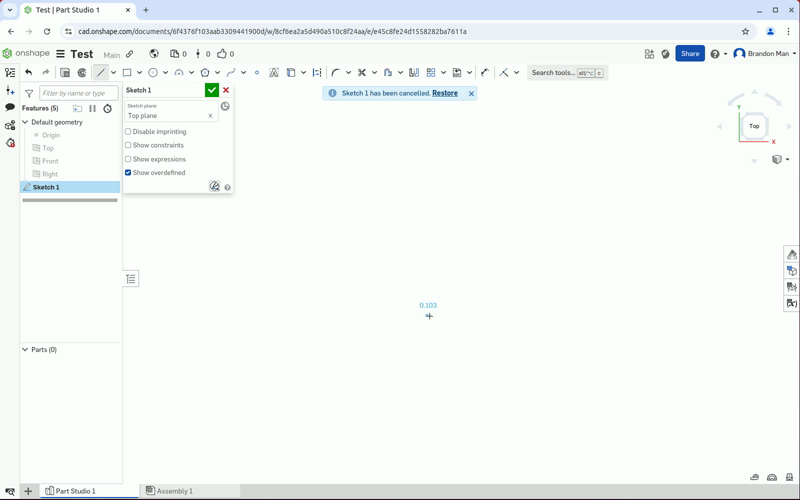
scroll(6)
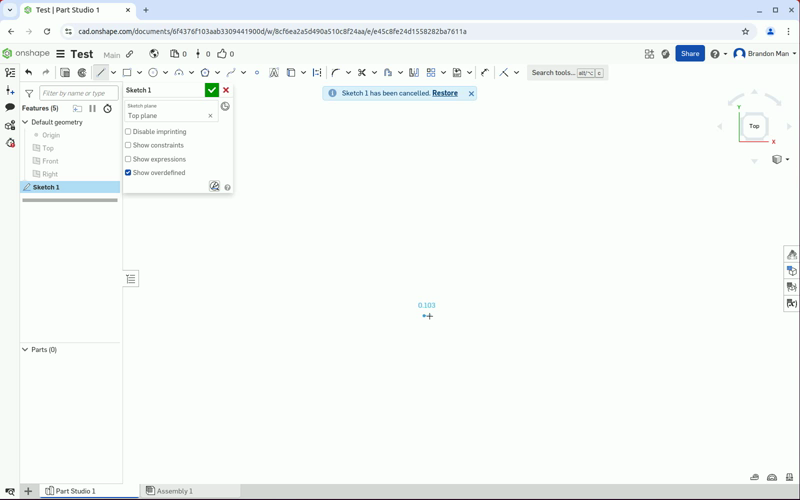
click(429, 315)
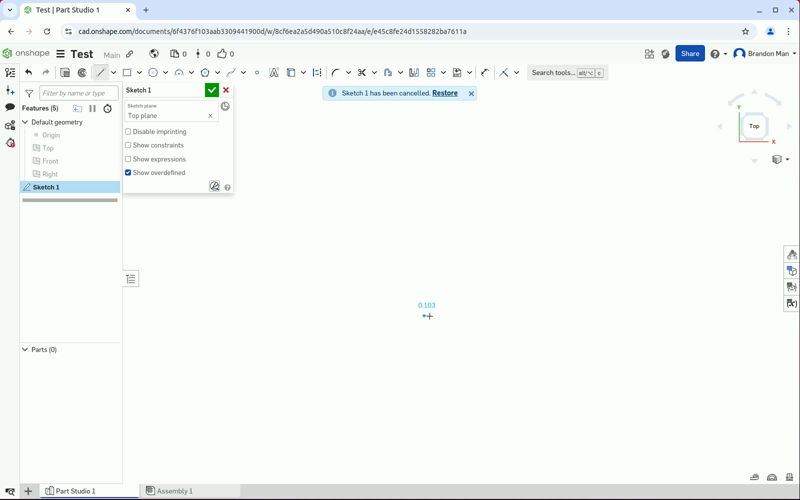
scroll(-6)
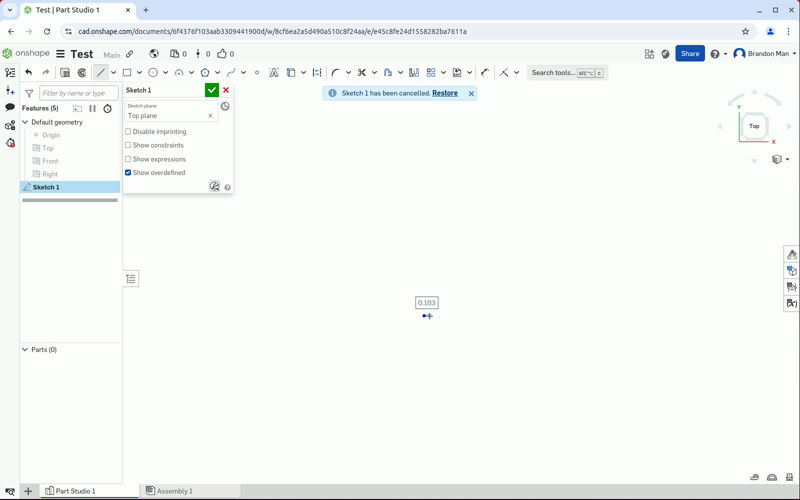
scroll(-6)
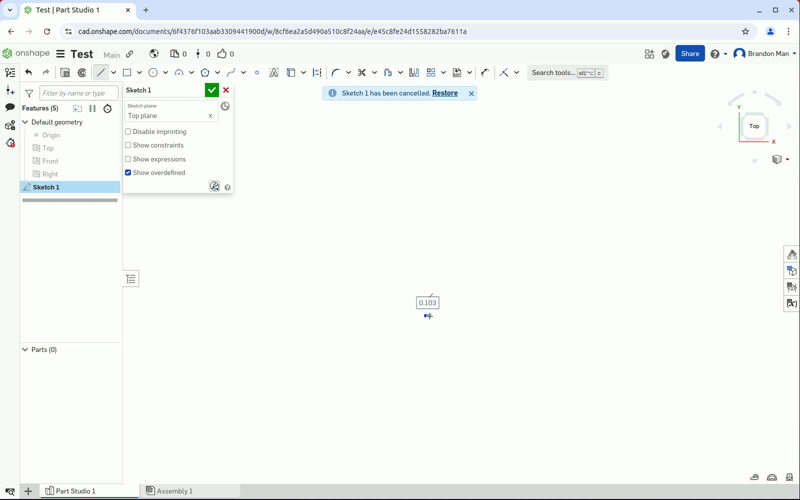
scroll(-6)
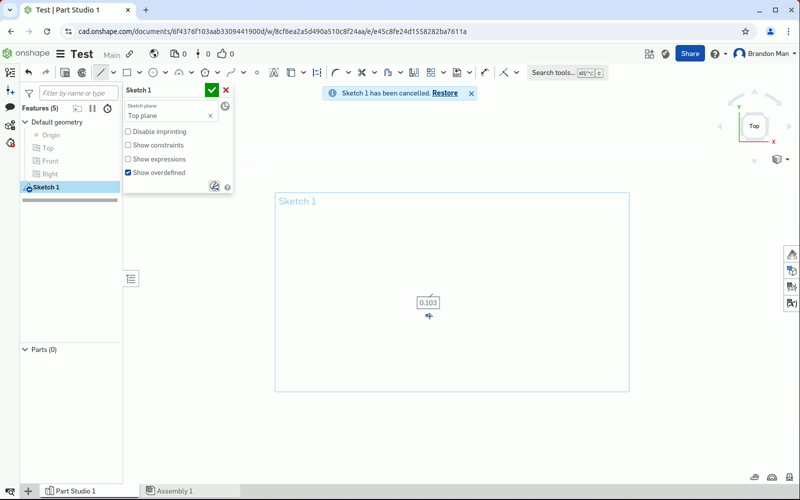
scroll(-6)
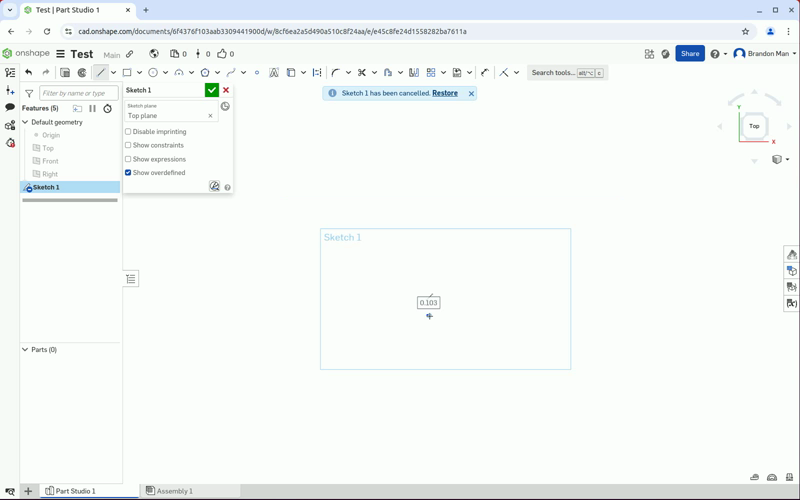
scroll(-6)
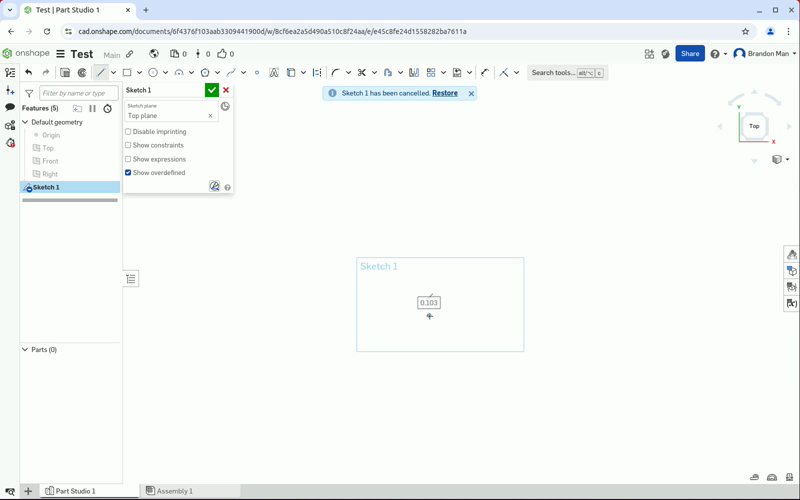
scroll(-6)
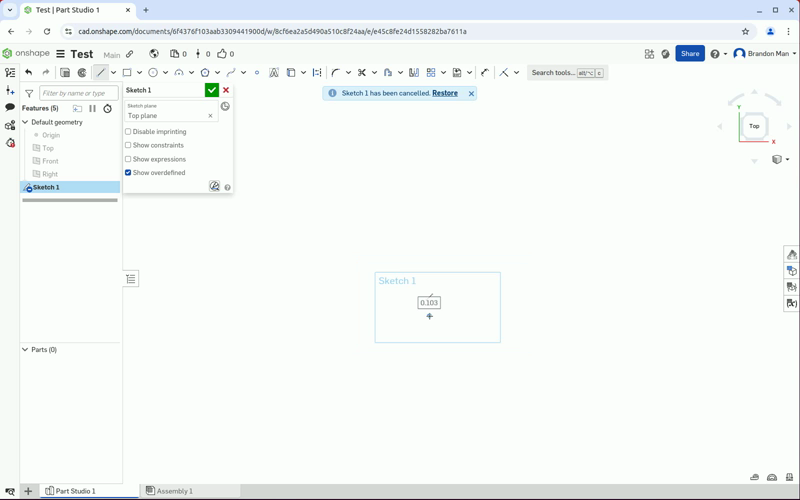
scroll(-6)
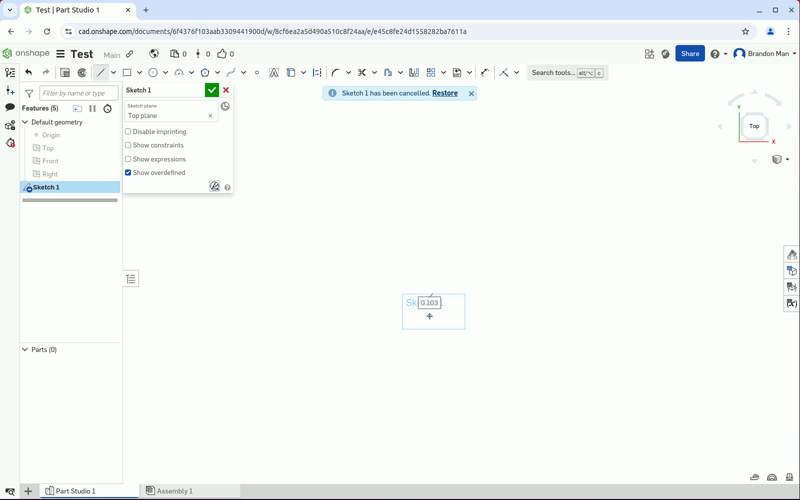
key_up(shift)
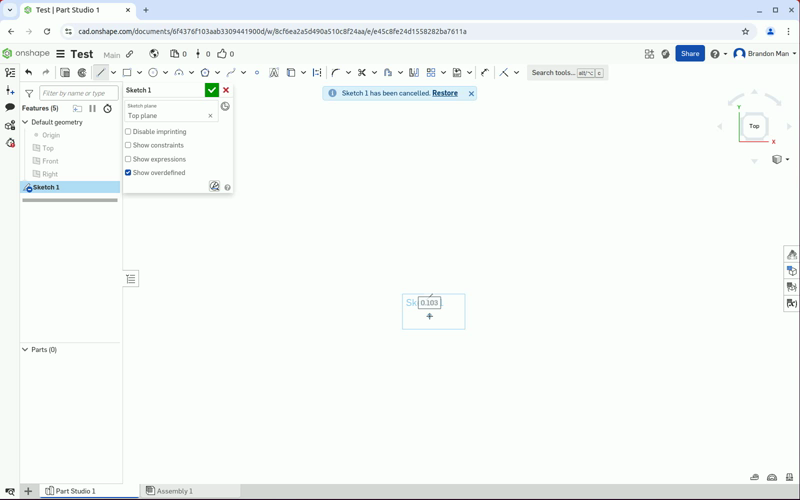
key_down(shift)
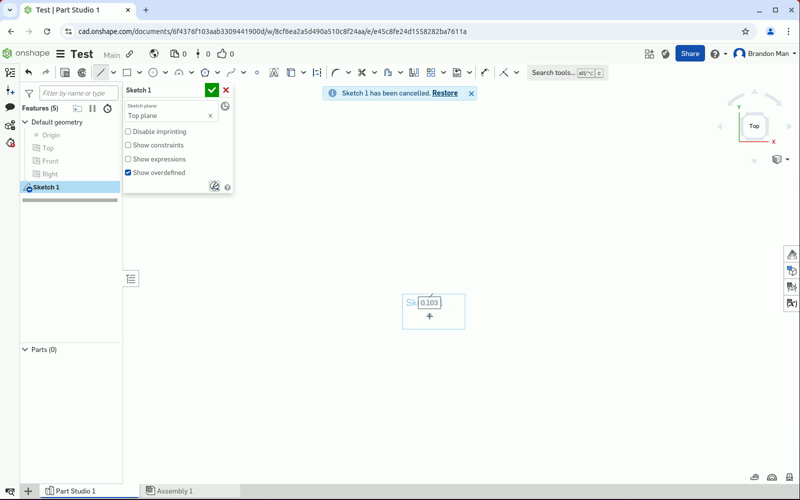
mouse_move(493, 315)
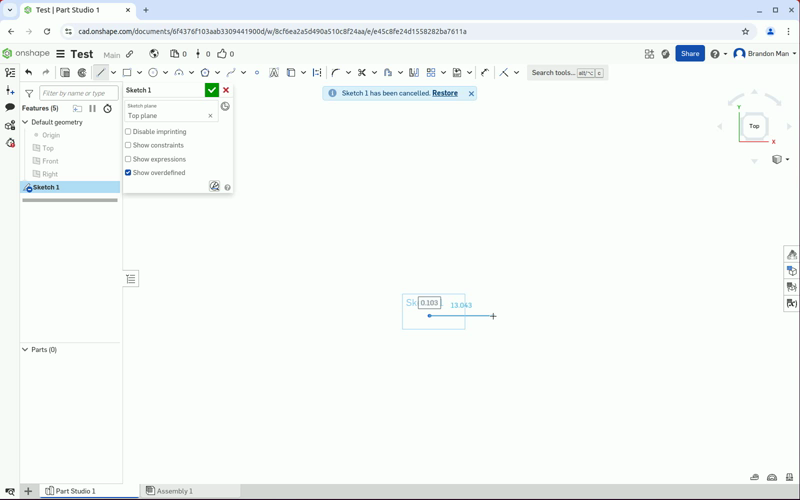
click(493, 315)
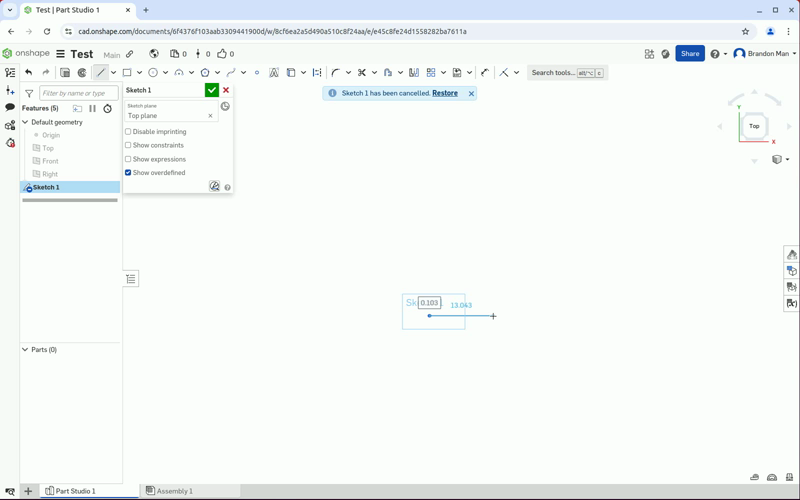
key_up(shift)
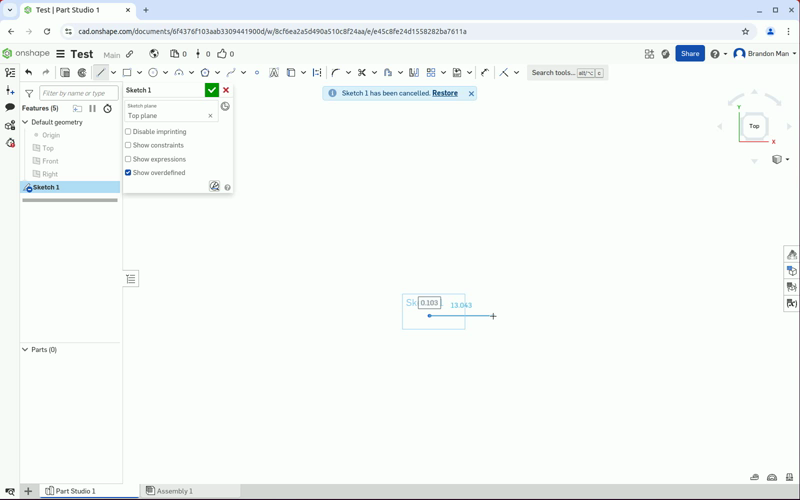
key_down(shift)
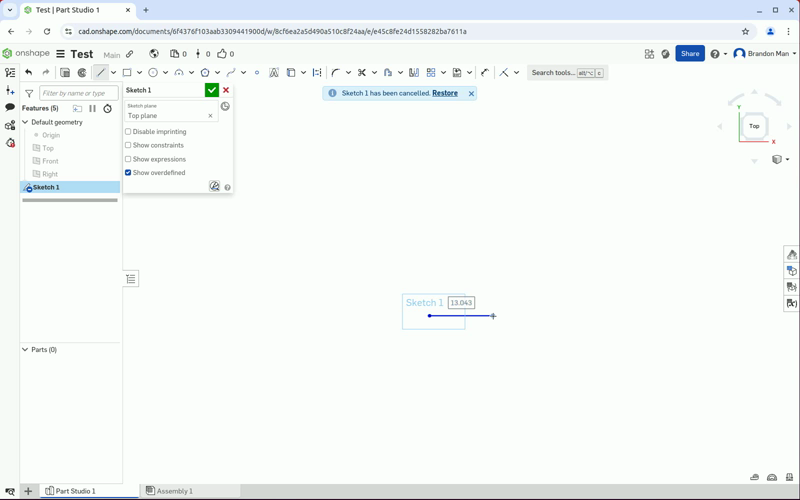
mouse_move(523, 315)
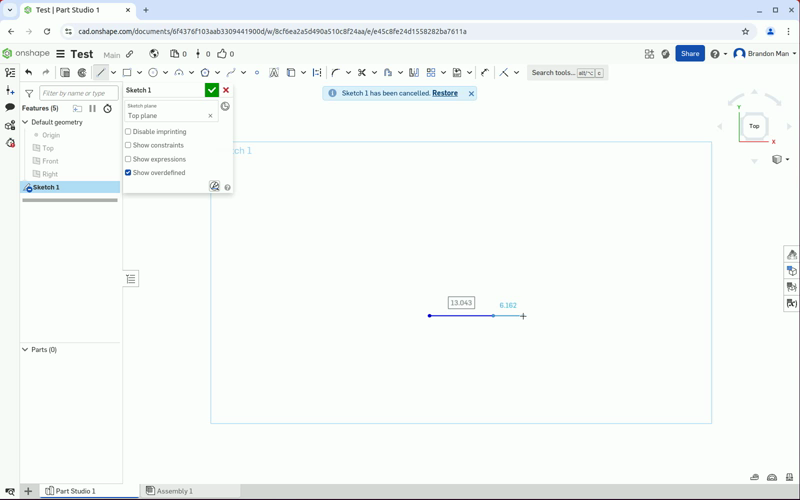
mouse_move(493, 303)
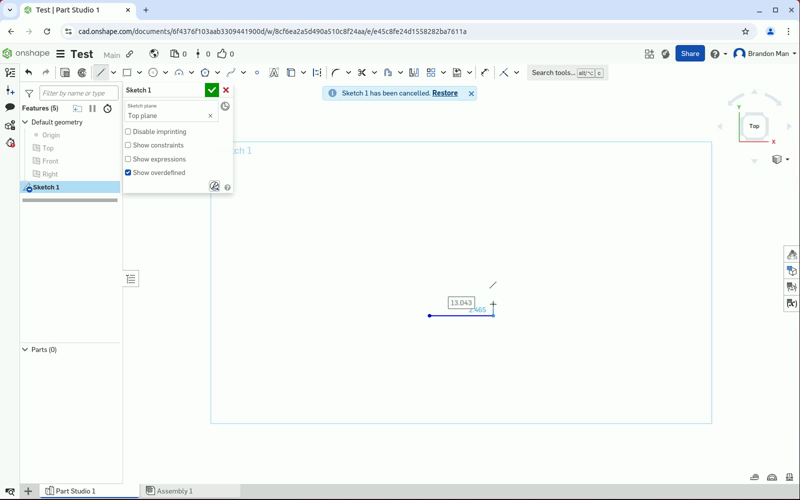
click(493, 303)
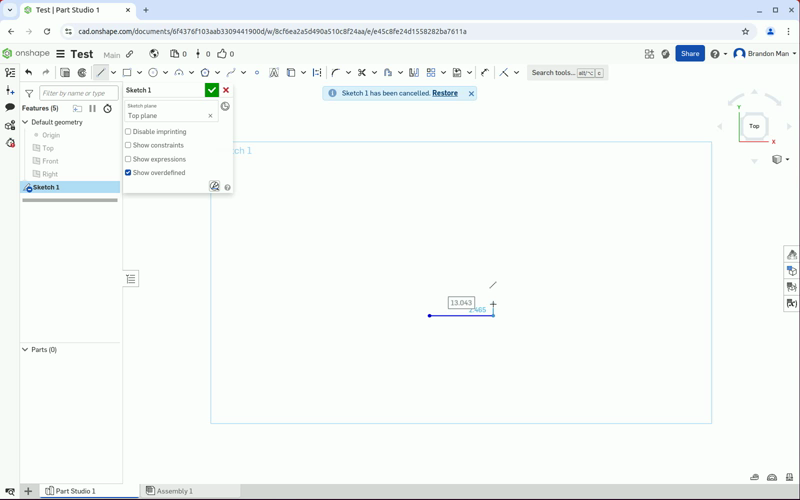
key_up(shift)
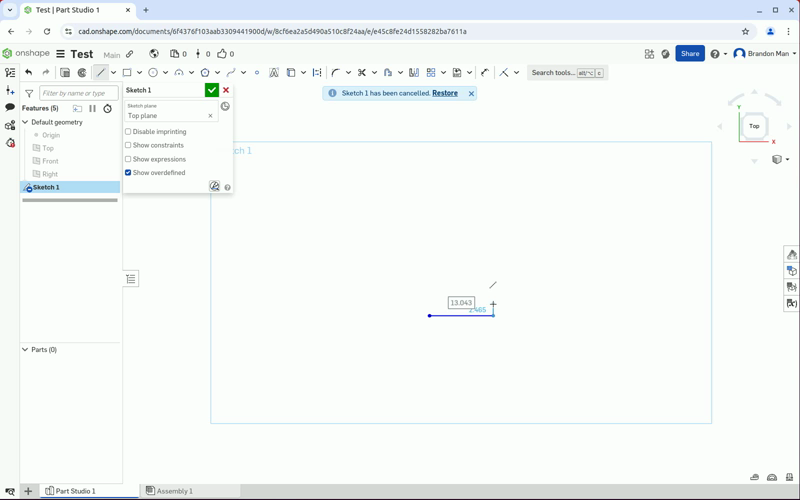
key_down(shift)
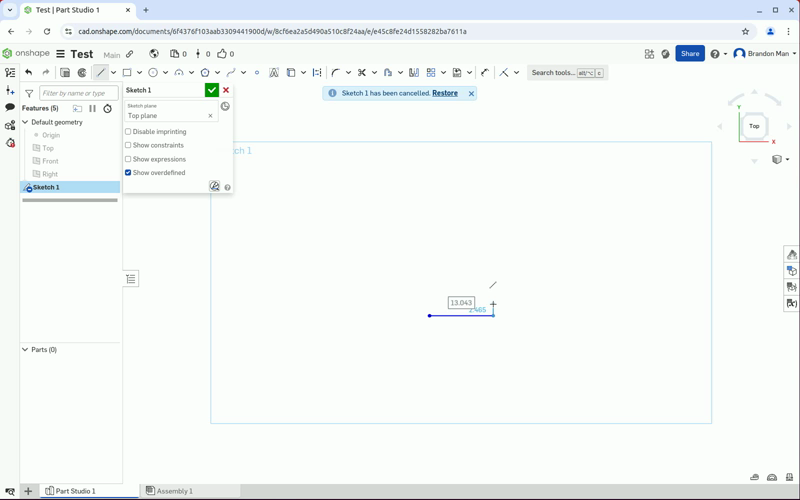
mouse_move(523, 303)
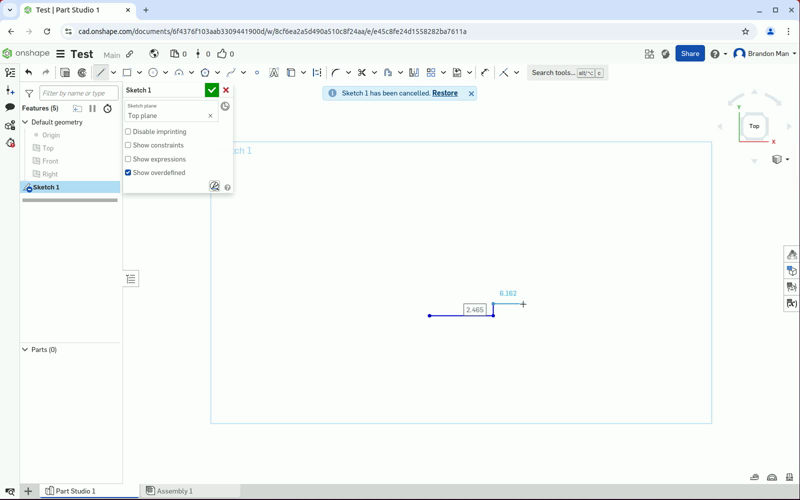
mouse_move(493, 249)
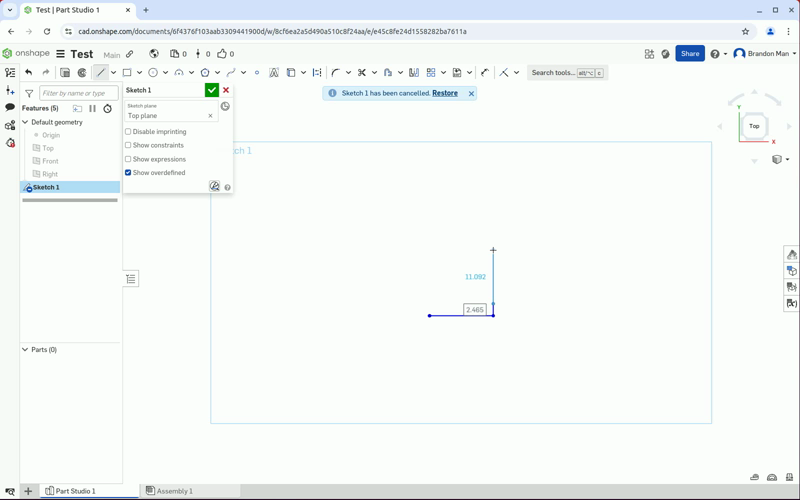
click(493, 249)
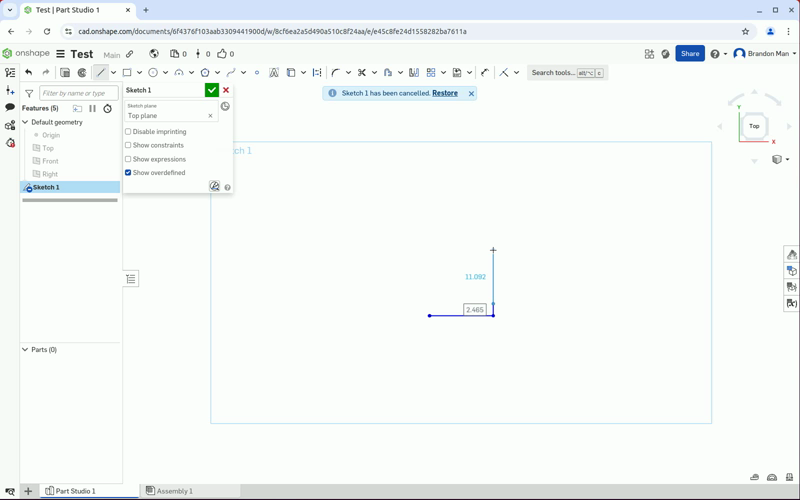
key_up(shift)
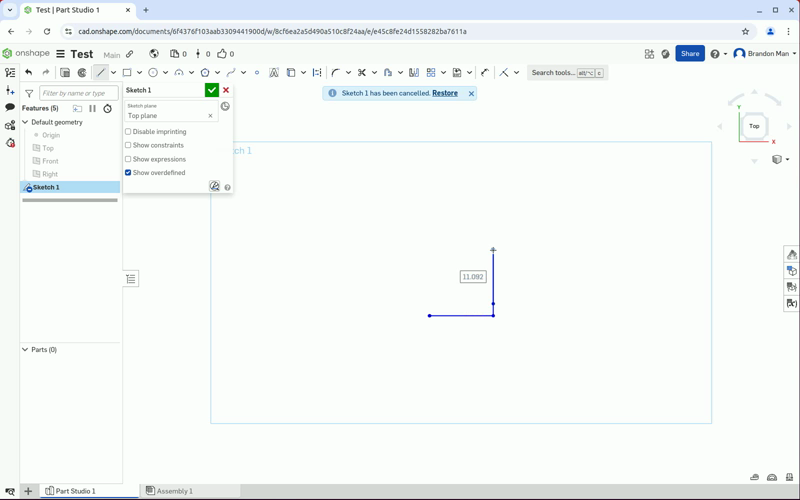
key_down(shift)
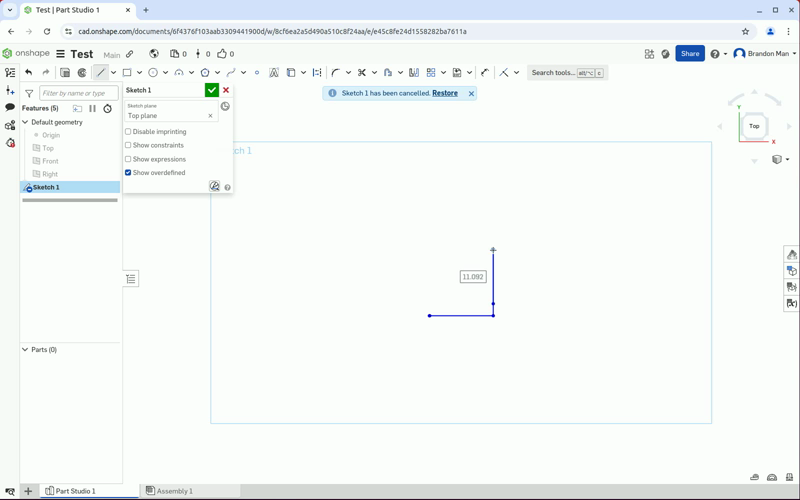
mouse_move(429, 249)
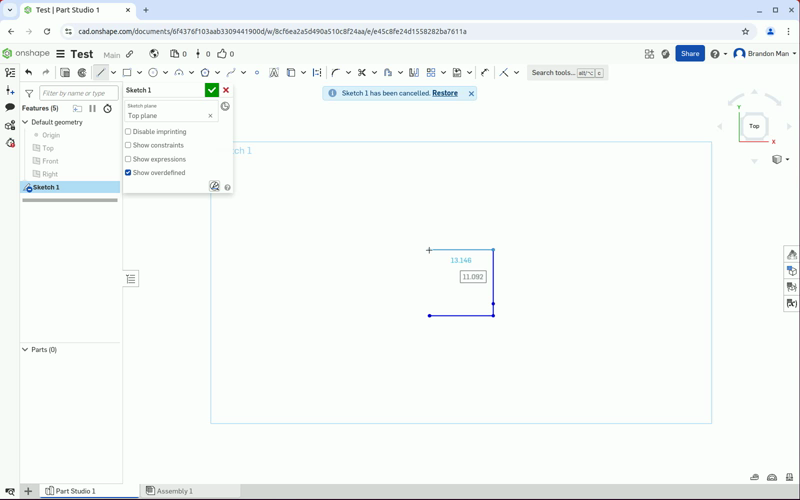
click(429, 249)
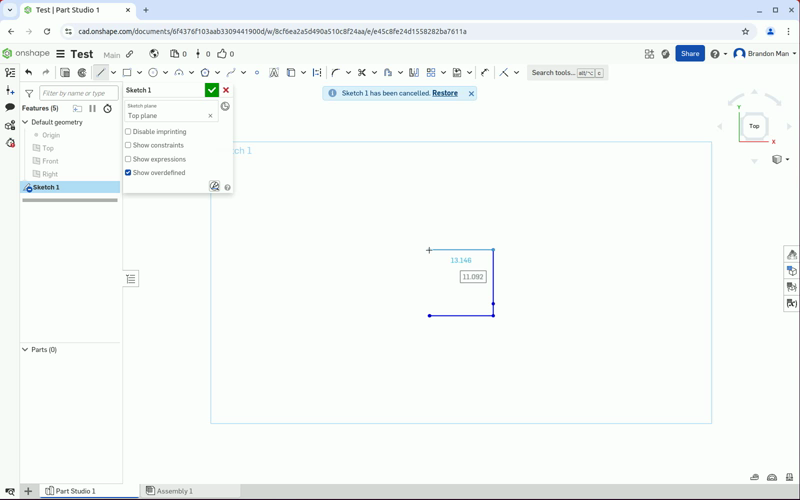
key_up(shift)
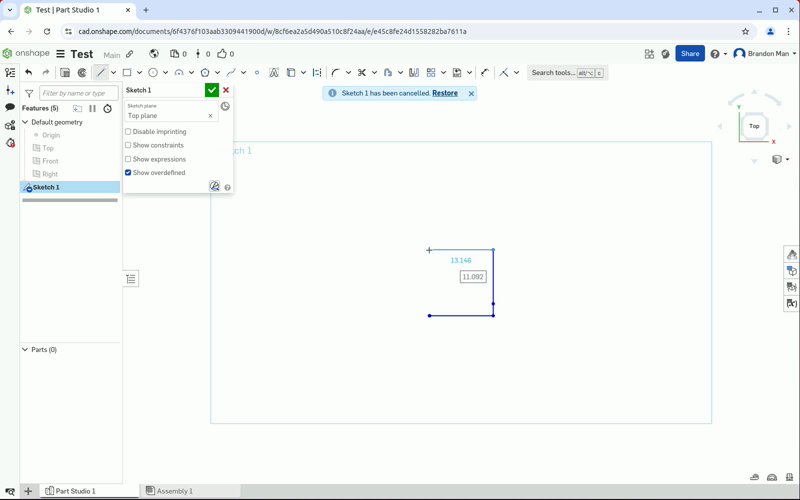
key_down(shift)
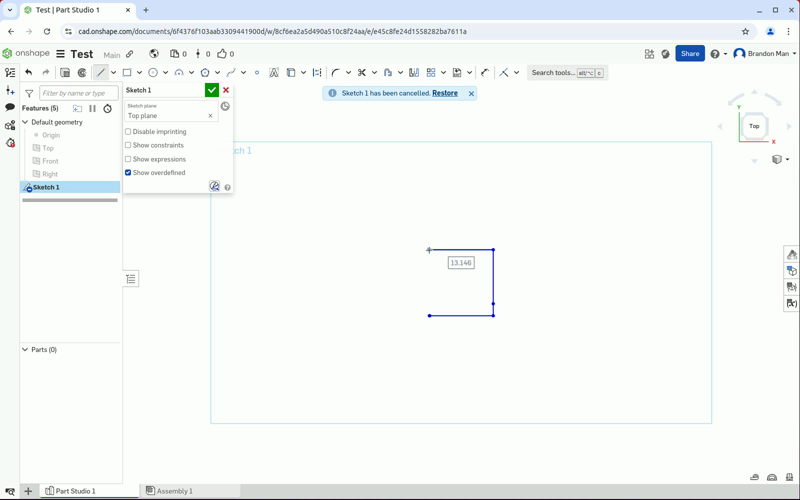
mouse_move(459, 249)
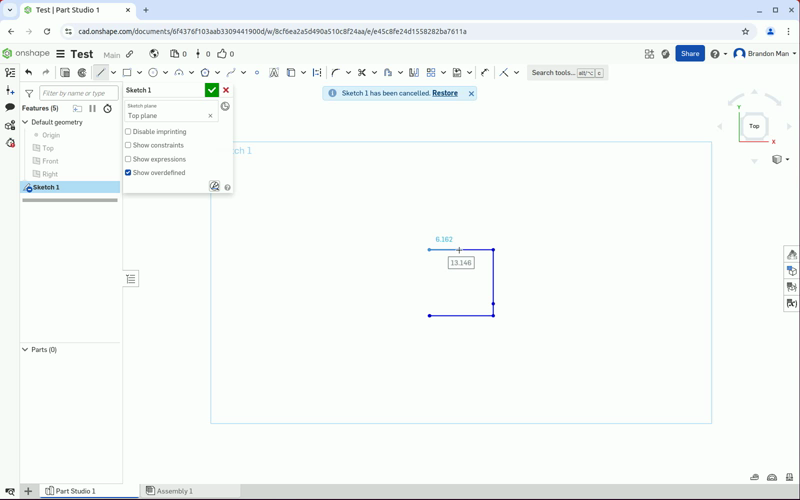
mouse_move(429, 303)
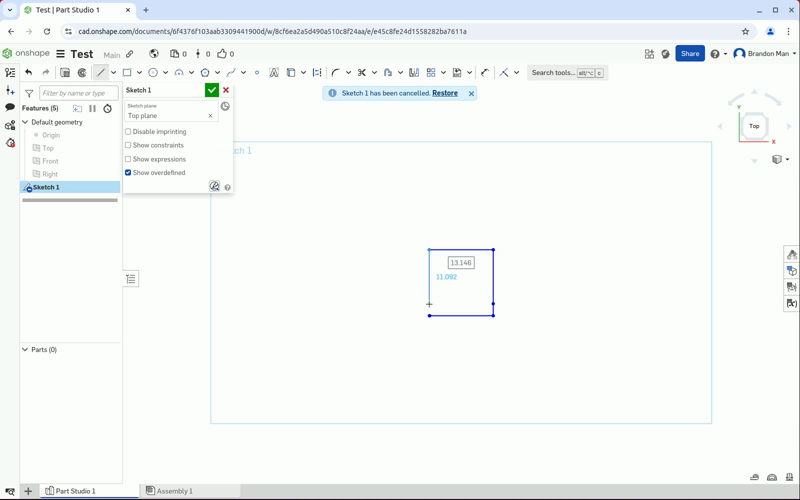
click(429, 303)
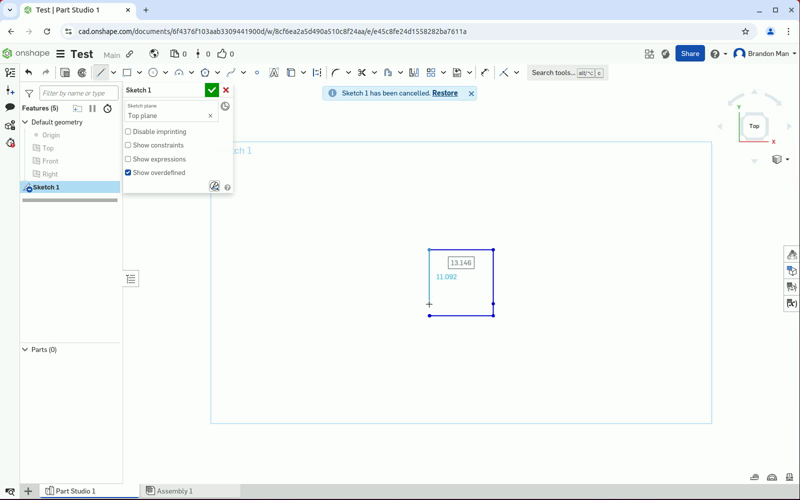
key_up(shift)
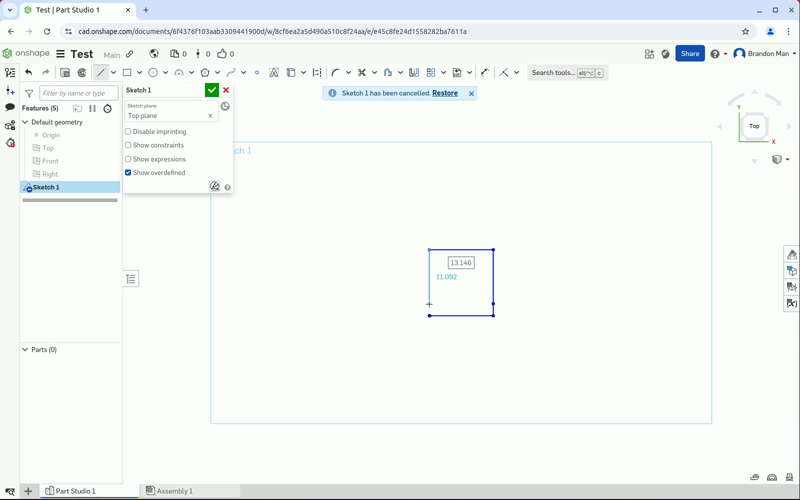
mouse_move(459, 303)
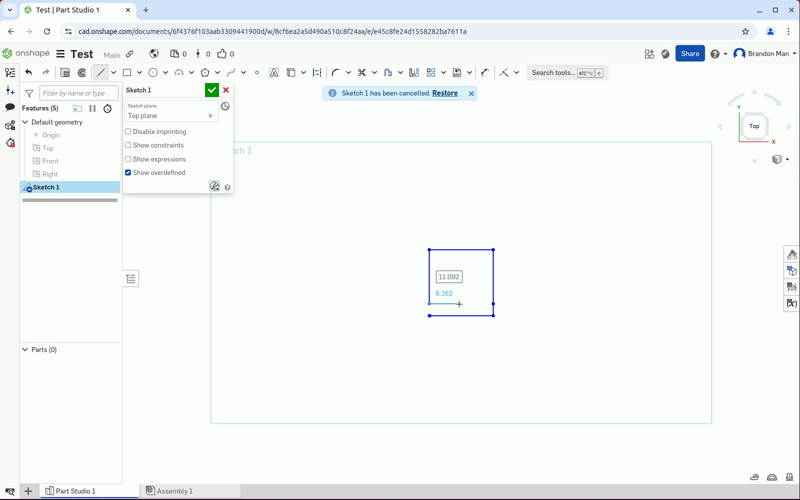
key_down(shift)
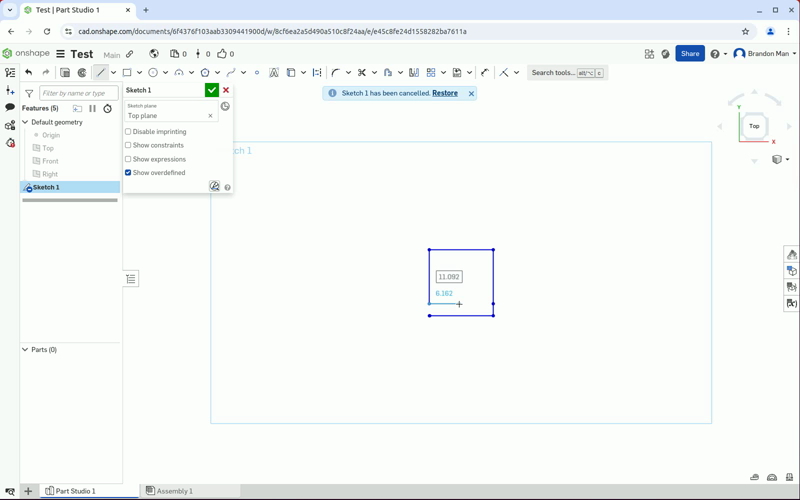
mouse_move(429, 315)
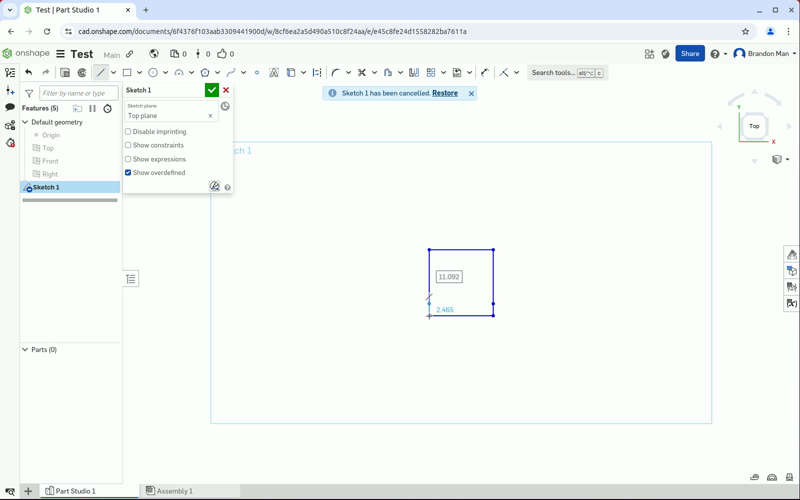
scroll(6)
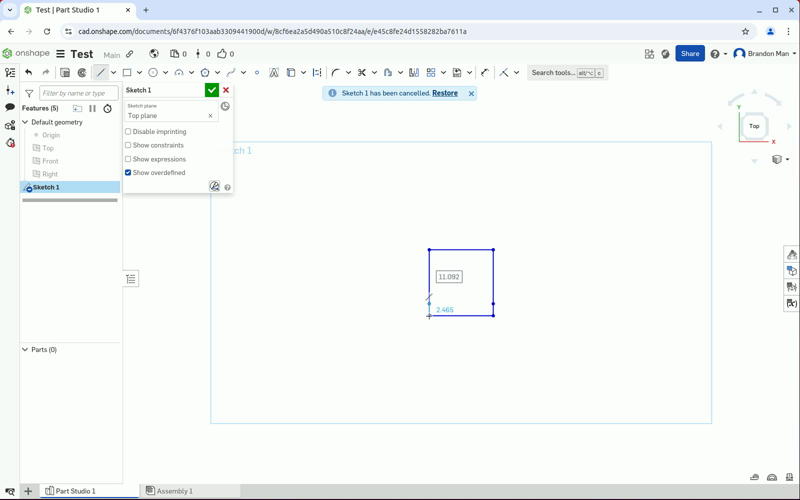
scroll(6)
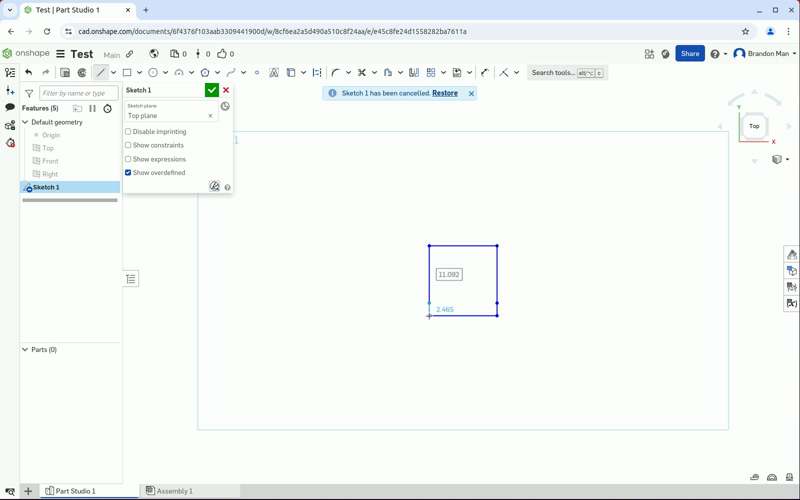
scroll(6)
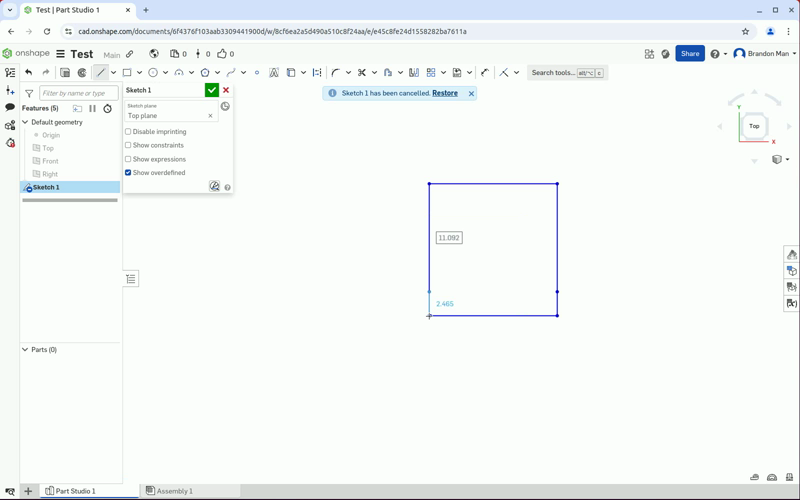
scroll(6)
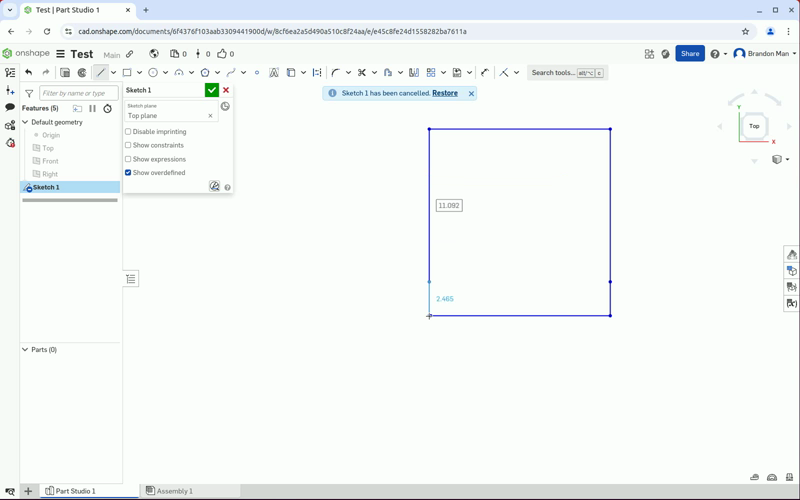
scroll(6)
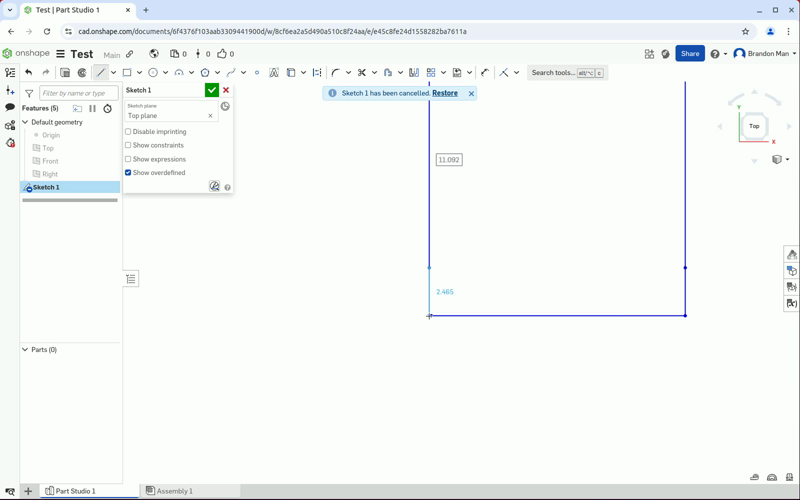
scroll(6)
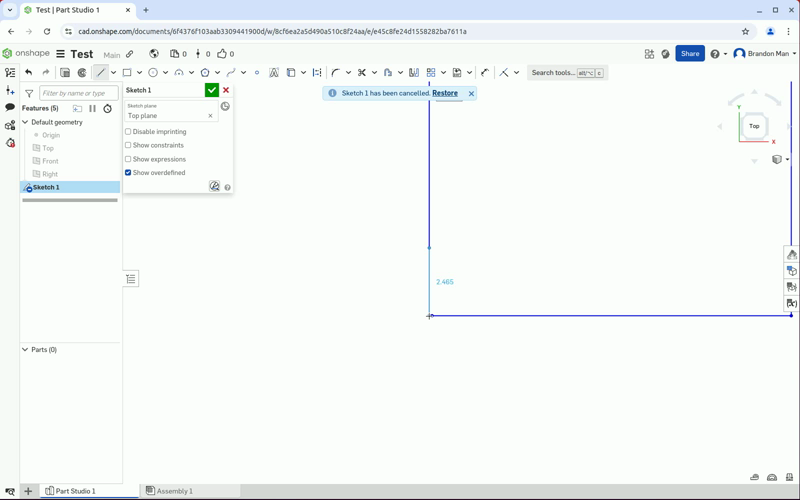
scroll(6)
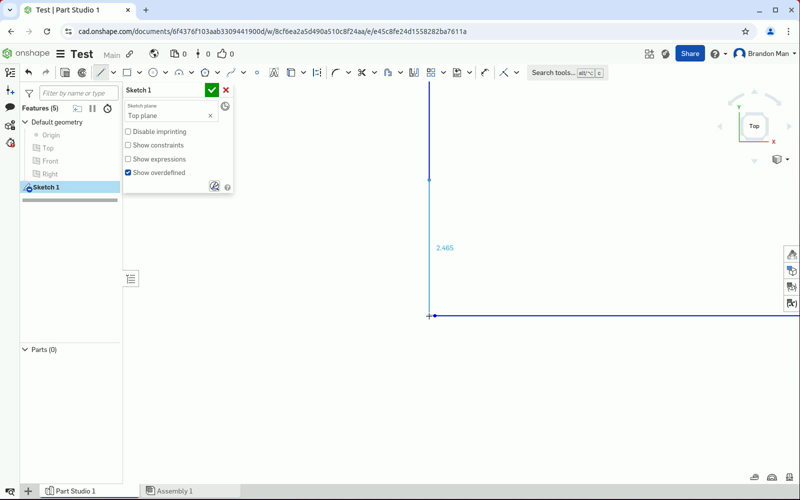
key_up(shift)
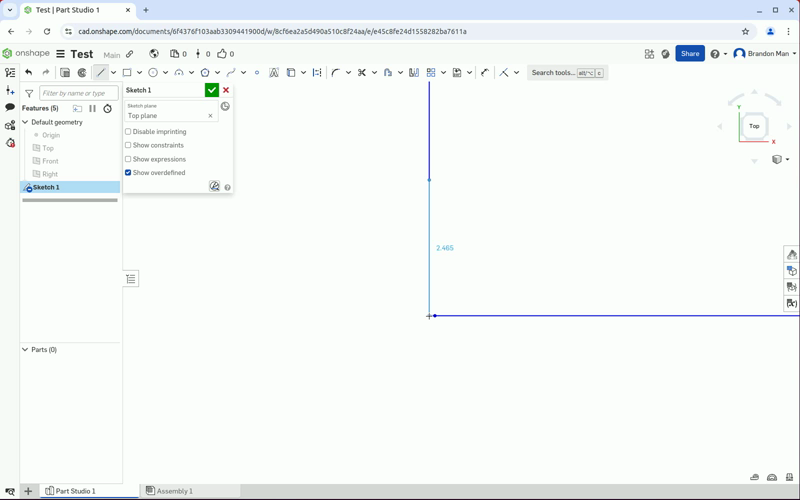
click(429, 315)
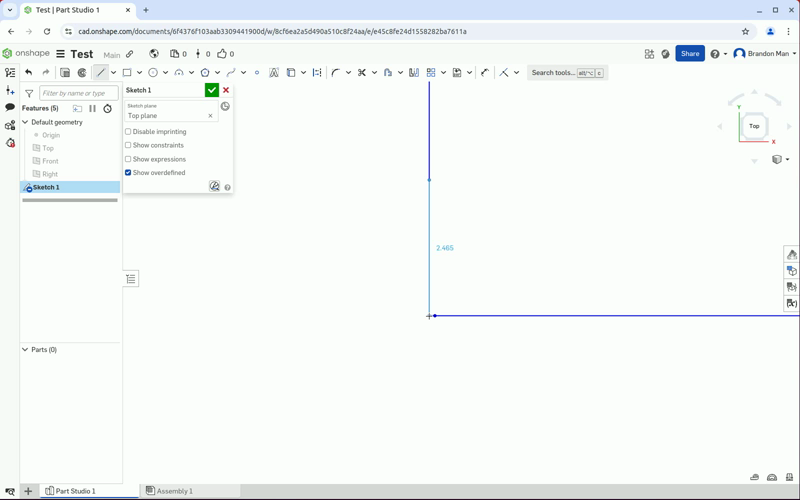
scroll(-6)
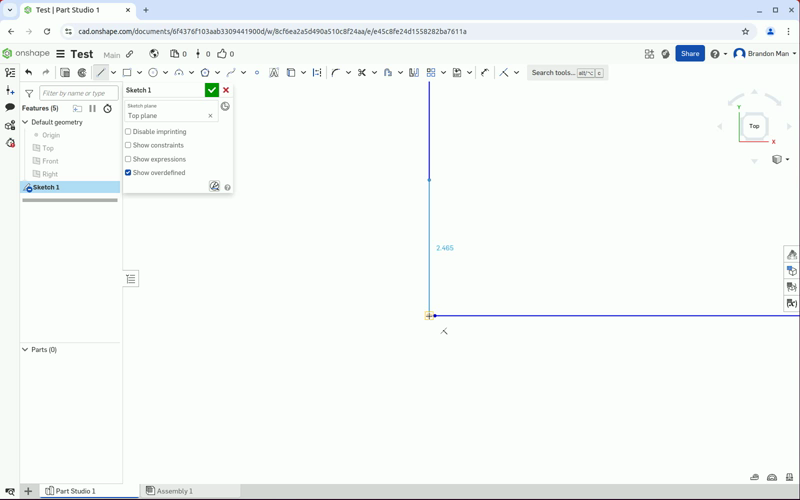
scroll(-6)
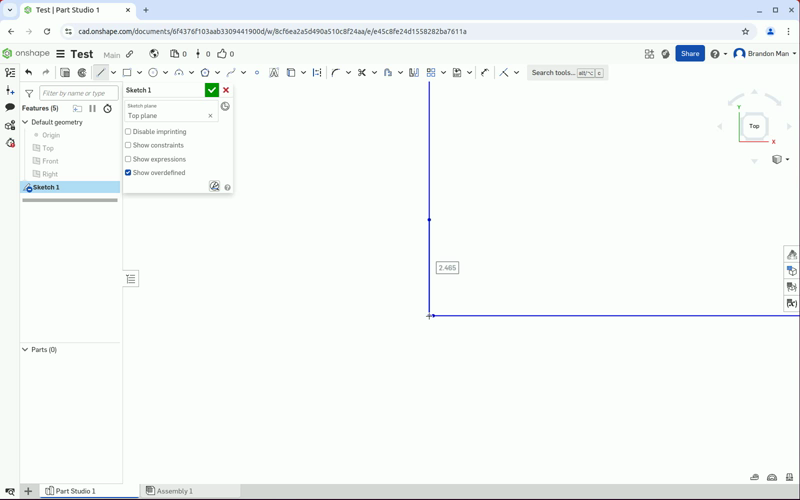
scroll(-6)
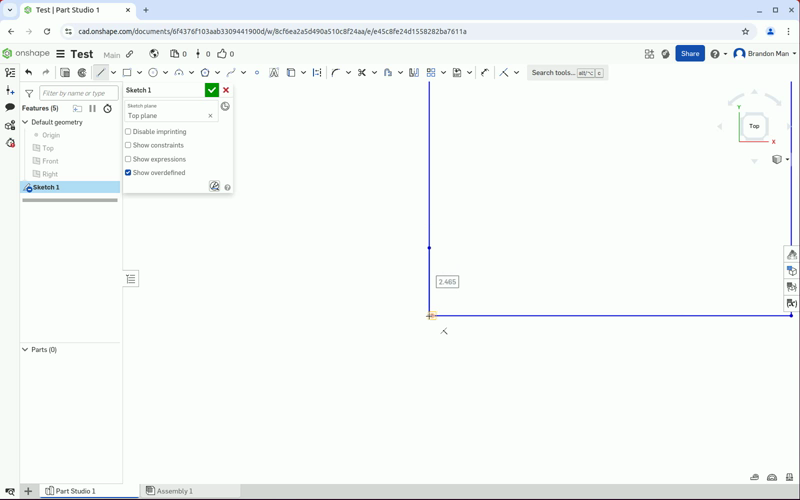
scroll(-6)
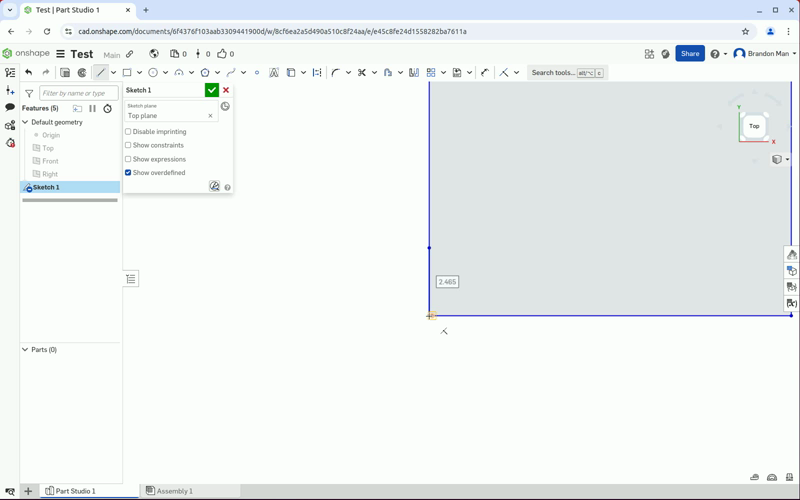
scroll(-6)
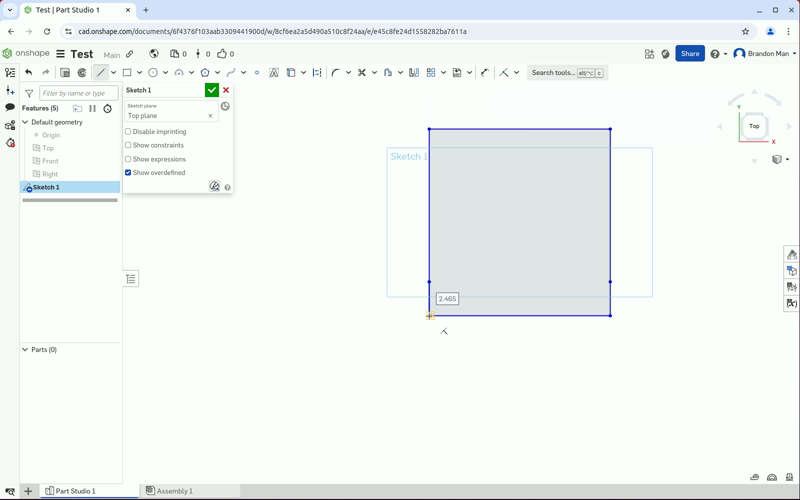
scroll(-6)
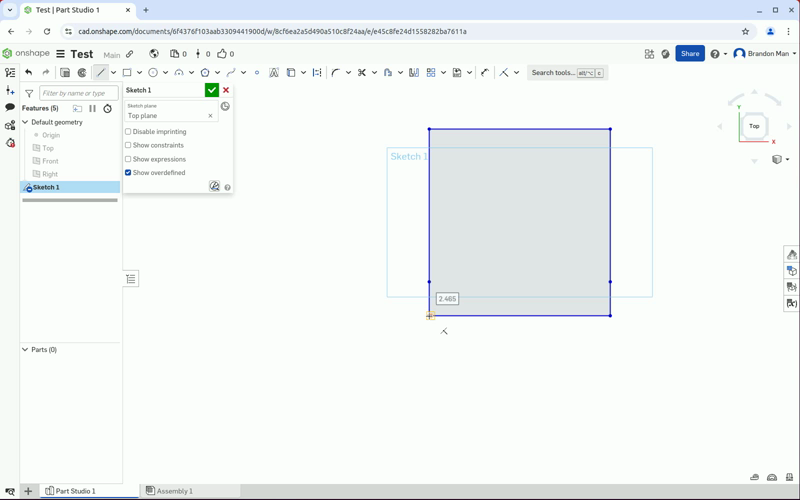
scroll(-6)
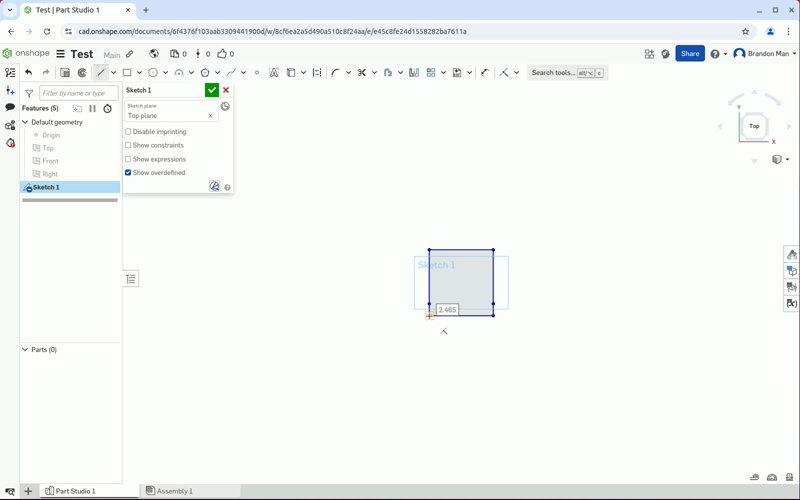
key(esc)
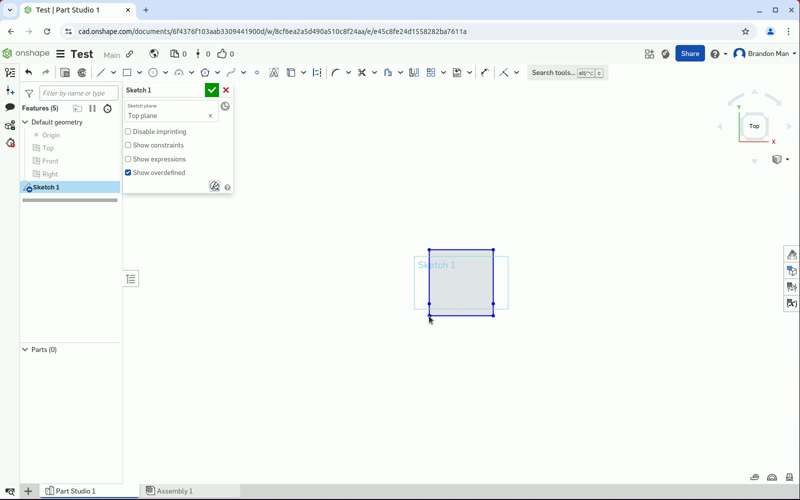
mouse_move(439, 270)
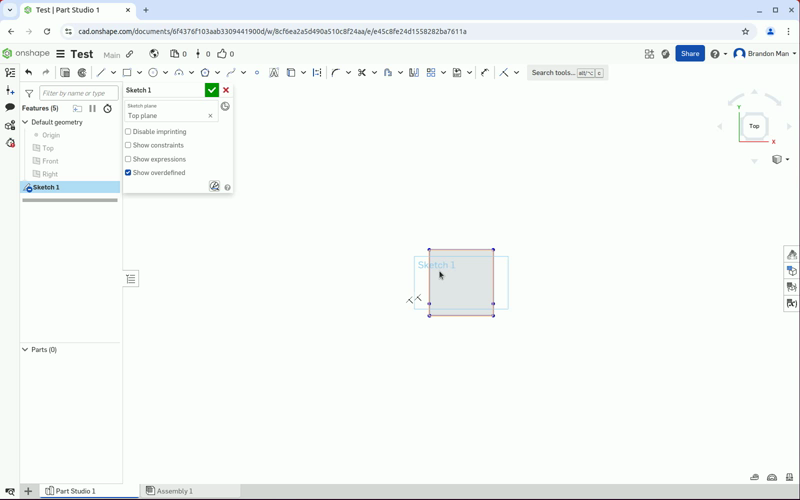
click(439, 270)
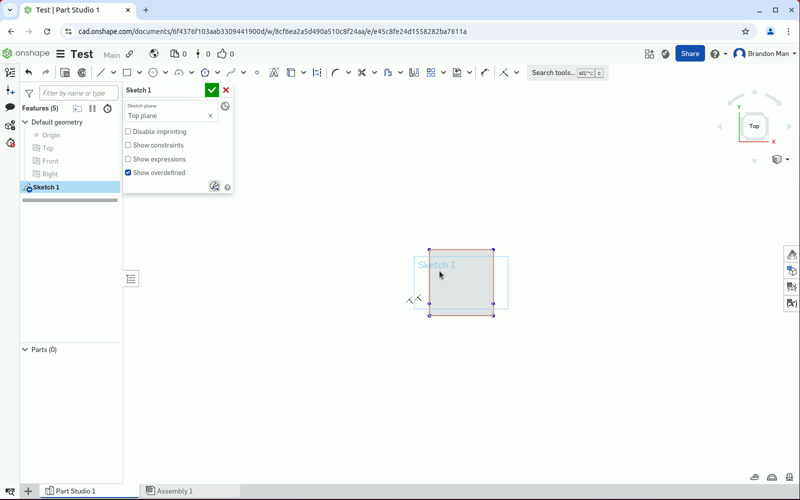
mouse_move(73, 352)
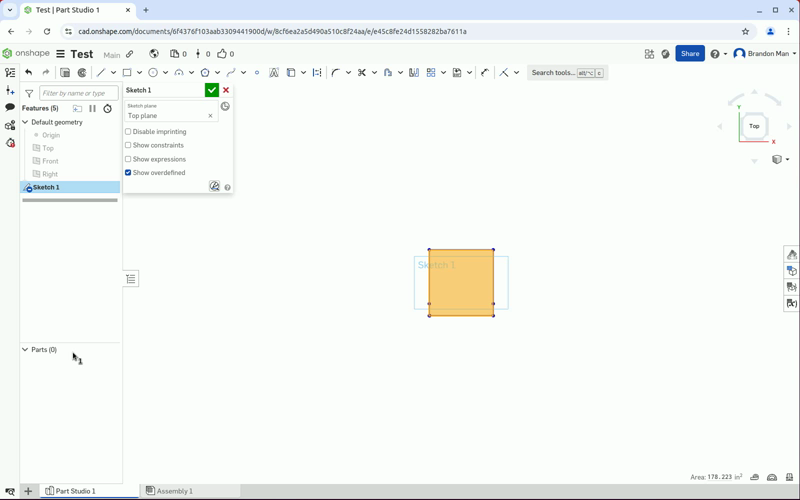
key(shift+y)
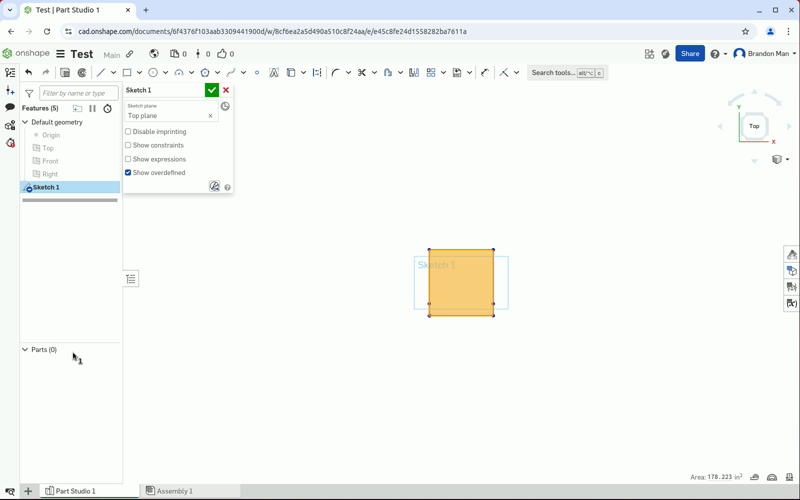
key(shift+e)
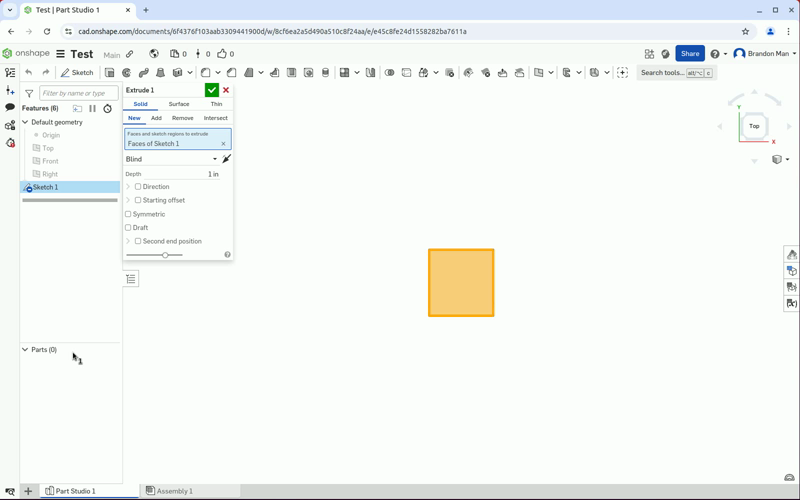
mouse_move(143, 106)
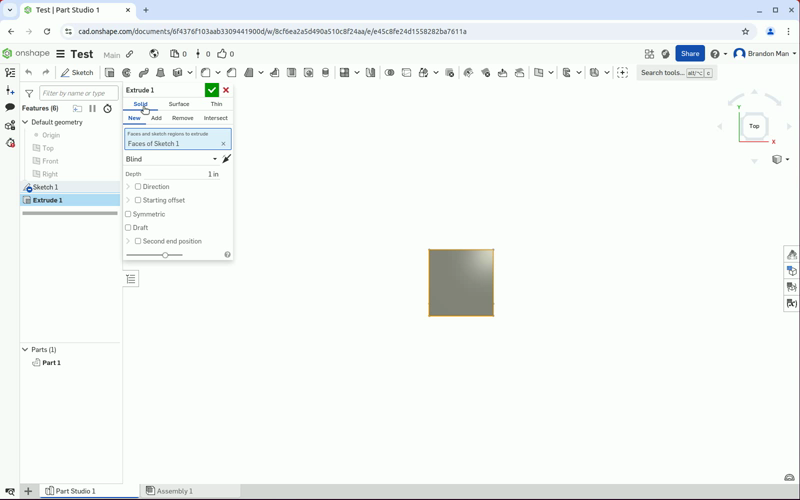
click(143, 106)
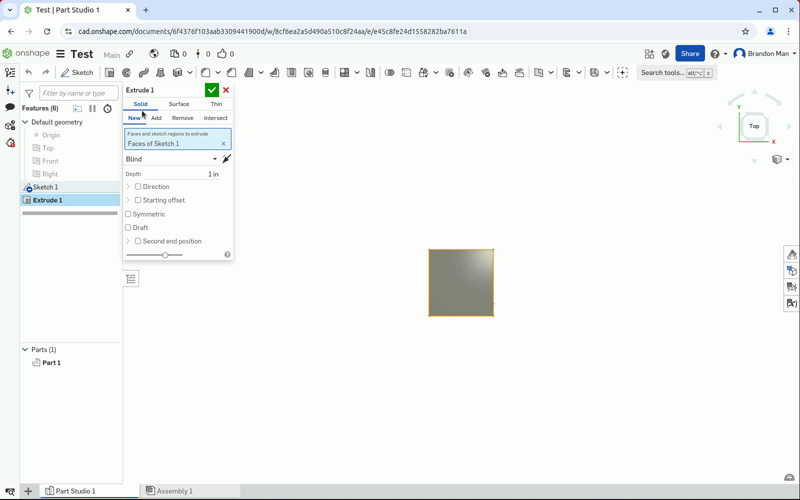
mouse_move(137, 120)
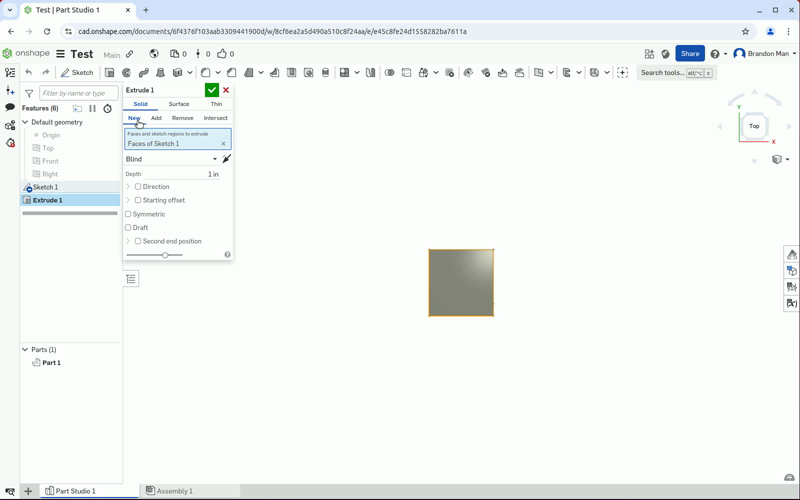
click(137, 120)
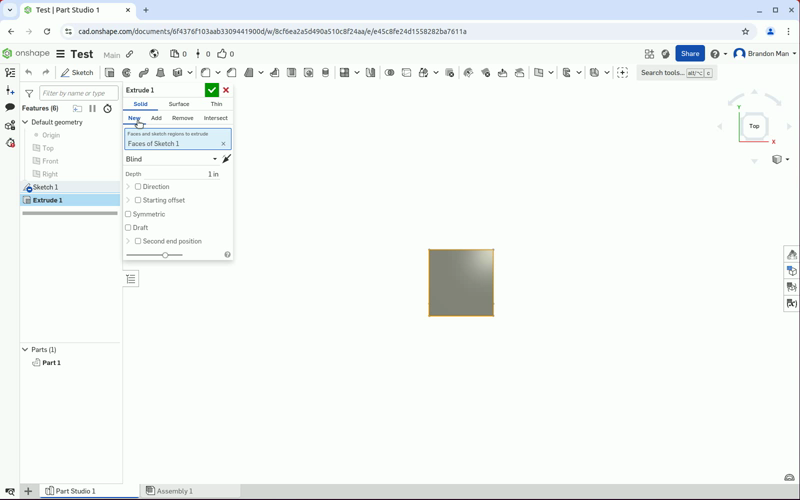
key(tab, 4)
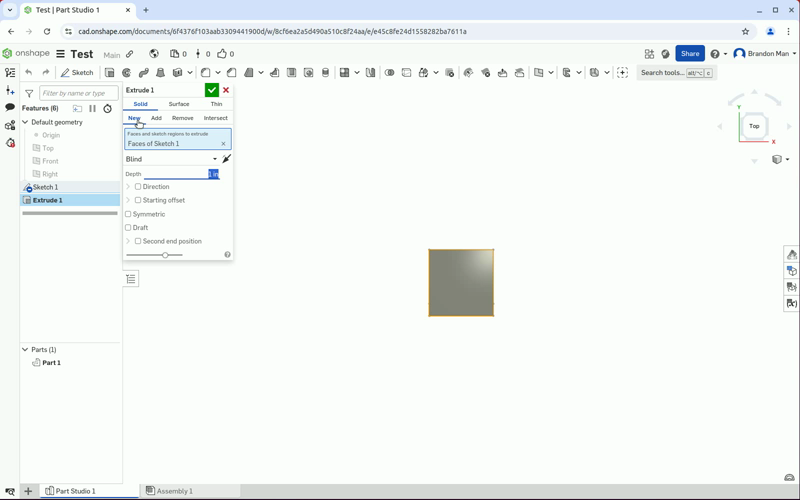
text(-0.241)
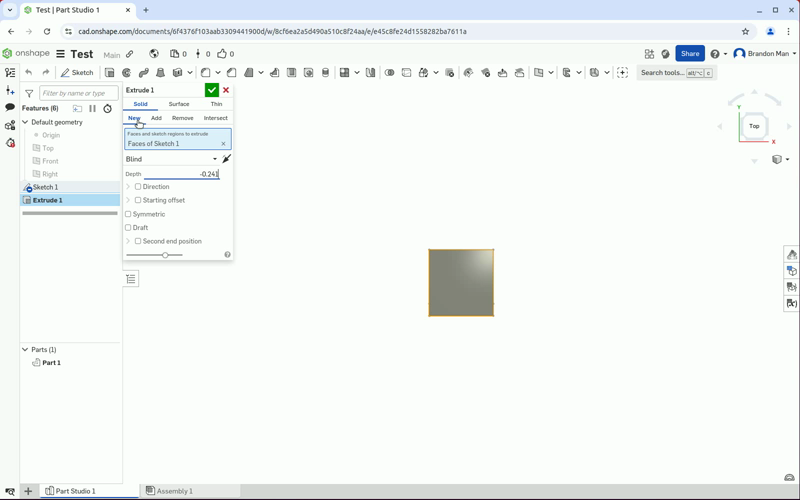
key(enter)
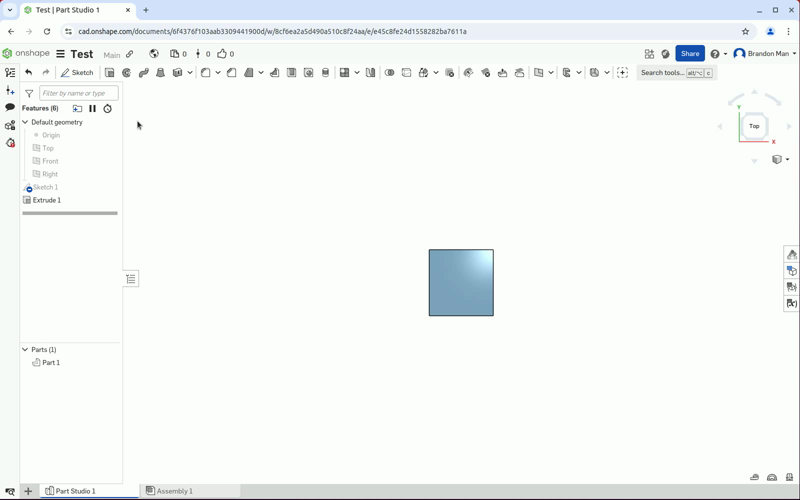
key(shift+h)
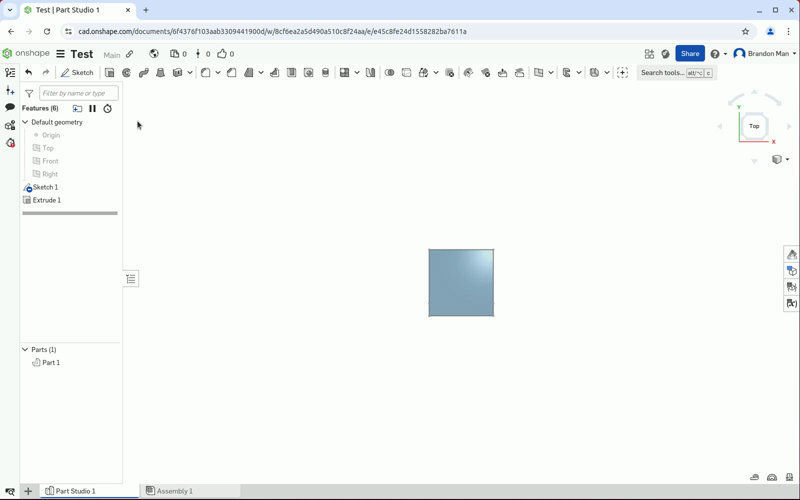
key(shift+h)
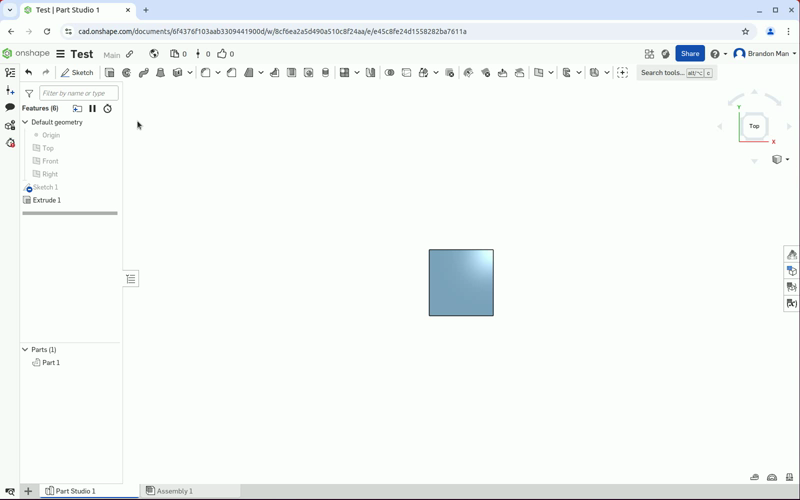
mouse_move(73, 189)
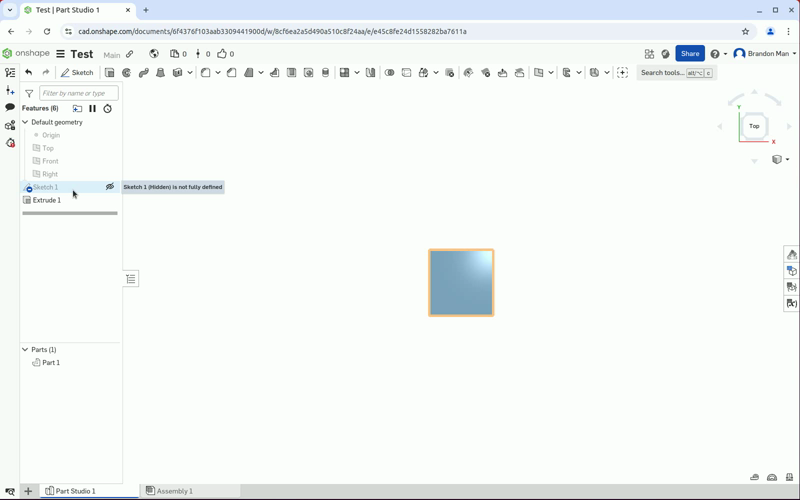
click(73, 189)
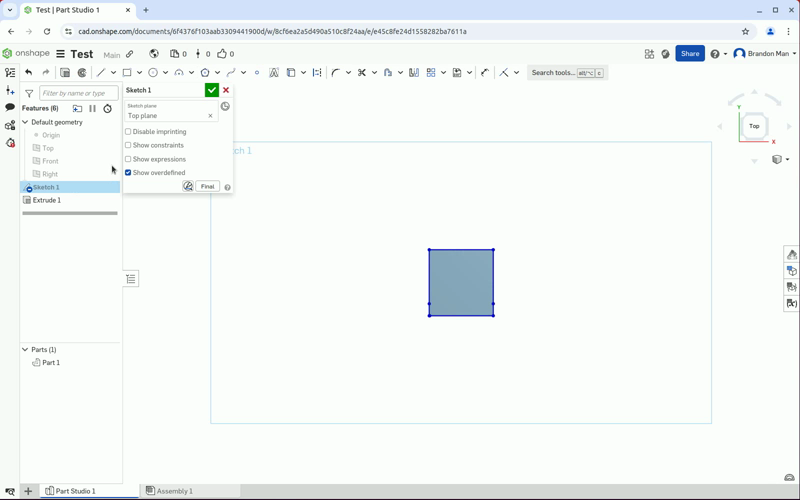
mouse_move(229, 92)
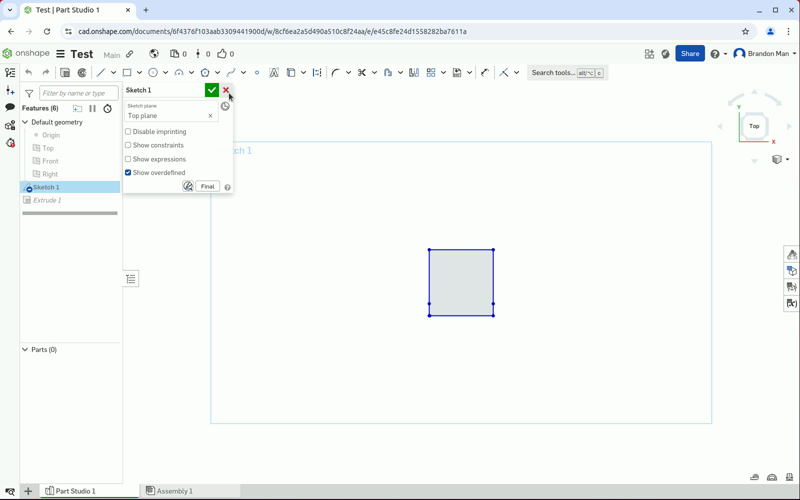
click(229, 92)
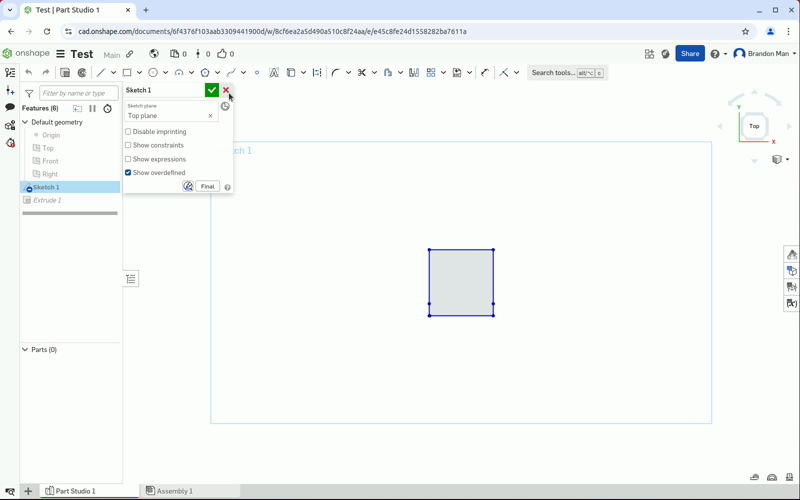
key(shift+s)
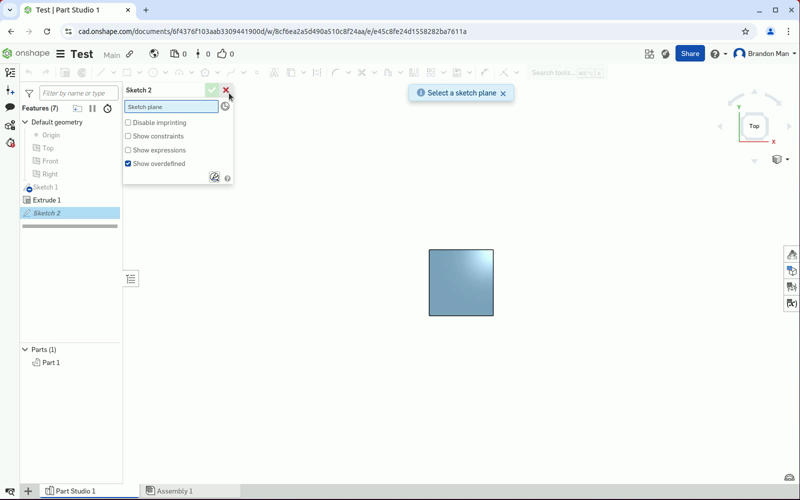
mouse_move(73, 150)
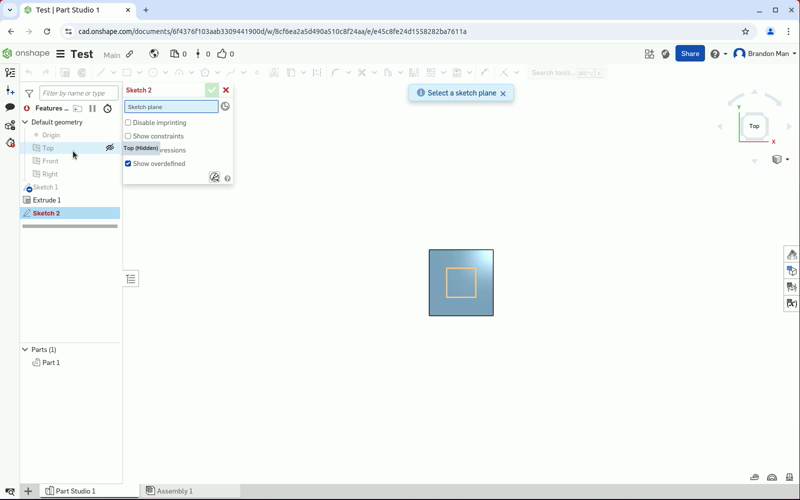
click(73, 150)
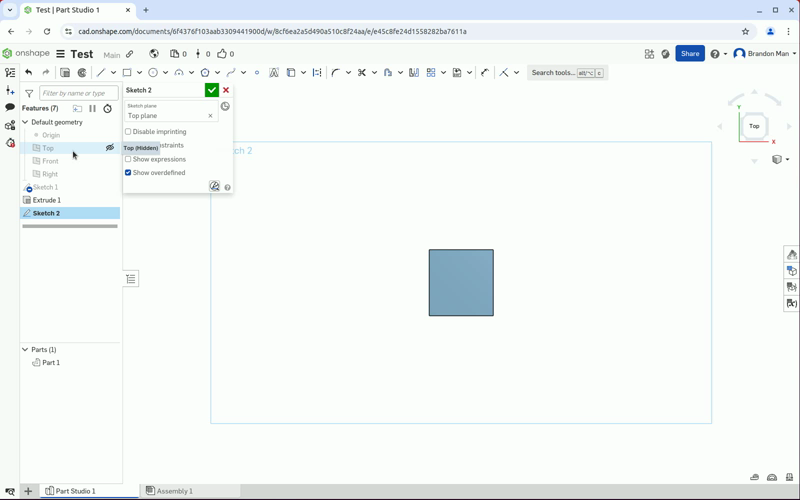
mouse_move(73, 352)
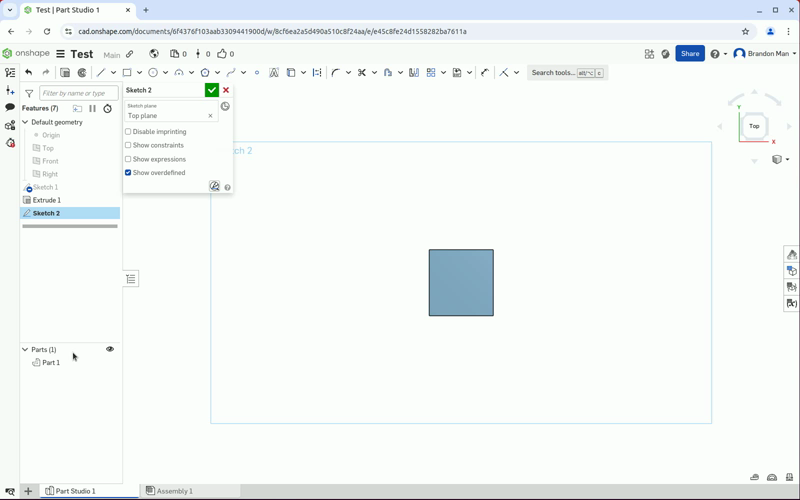
key(y)
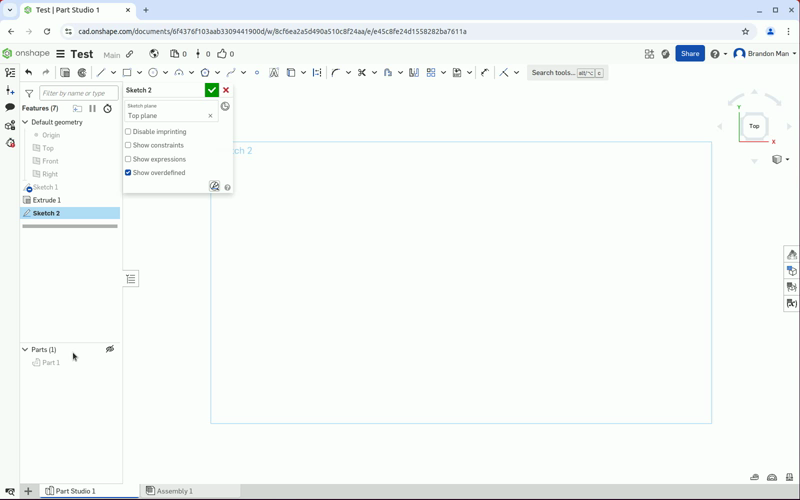
key(l)
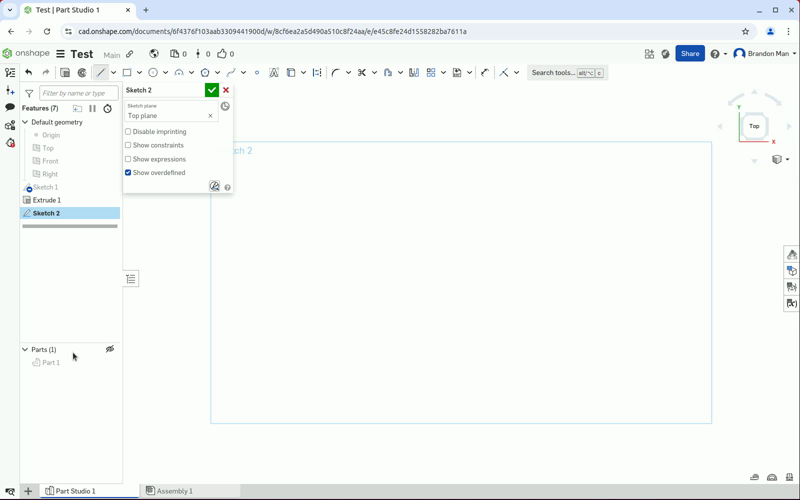
key_down(shift)
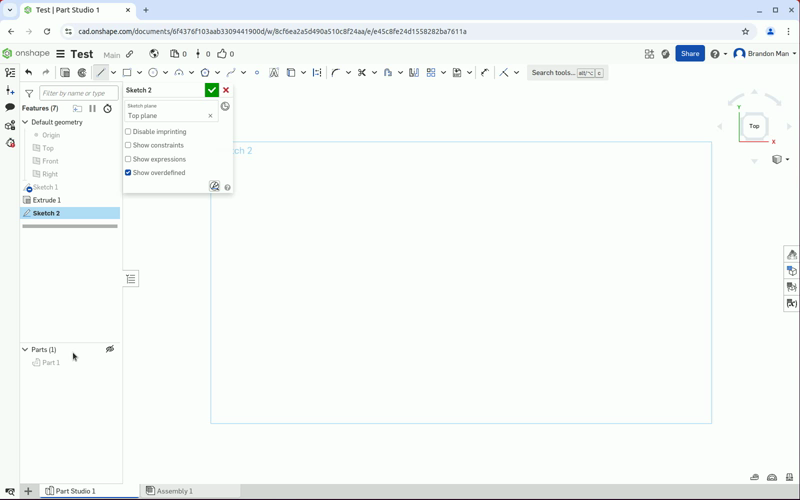
mouse_move(348, 315)
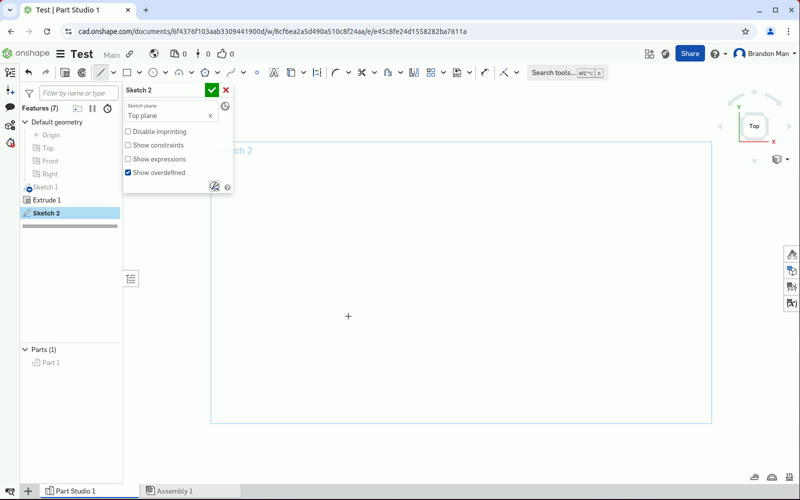
click(348, 315)
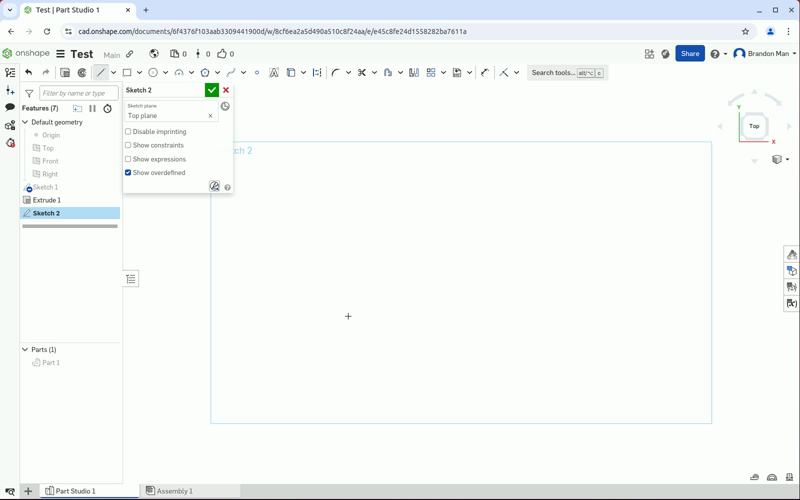
key_up(shift)
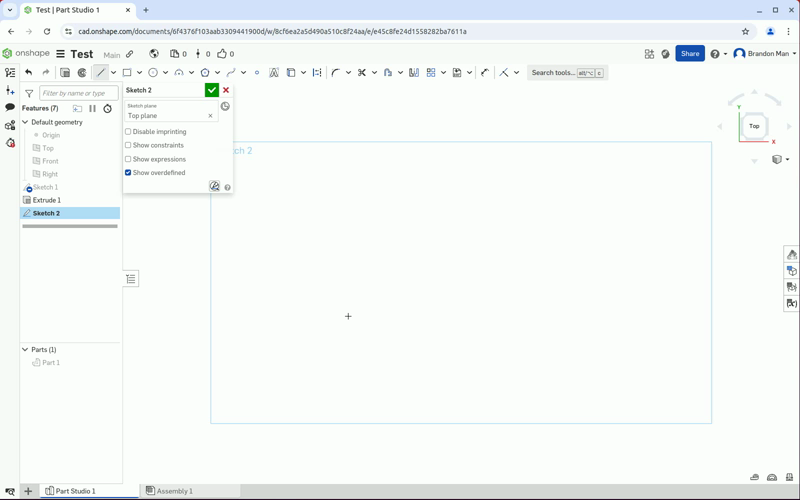
key_down(shift)
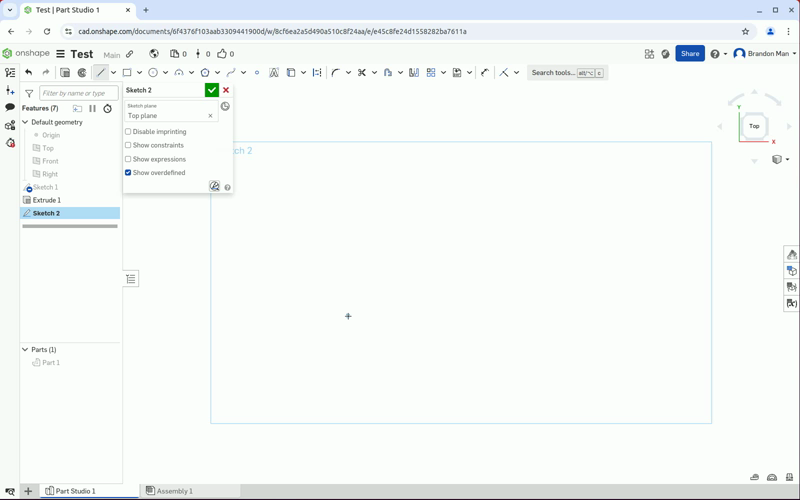
mouse_move(408, 315)
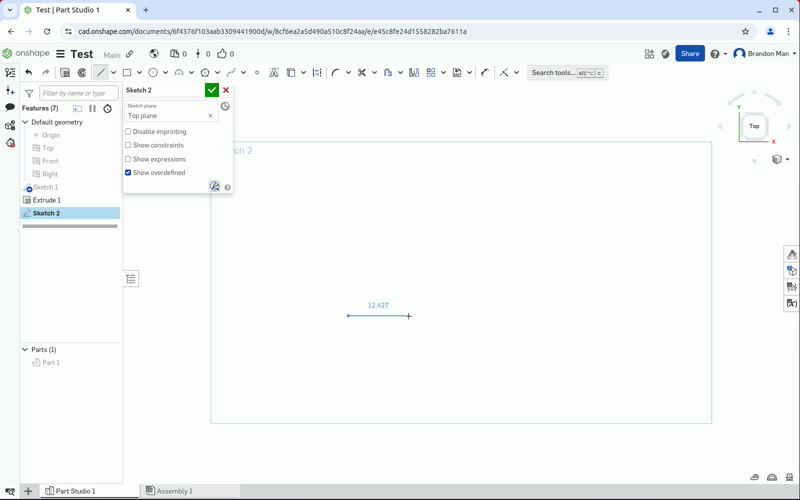
click(408, 315)
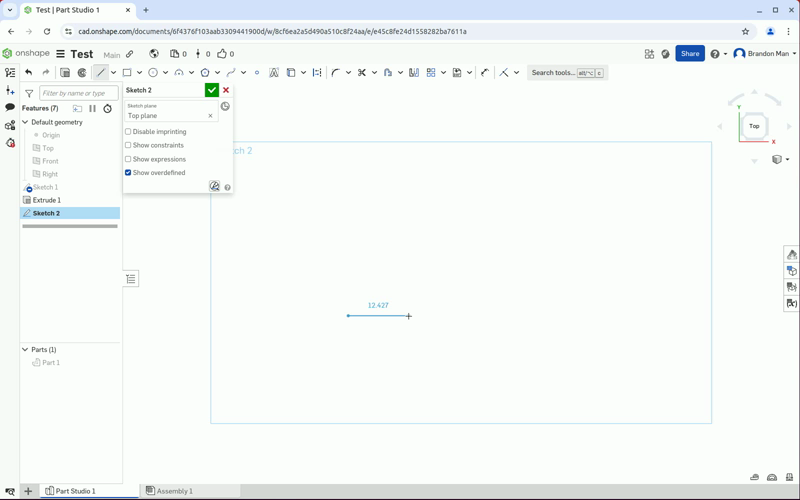
key_up(shift)
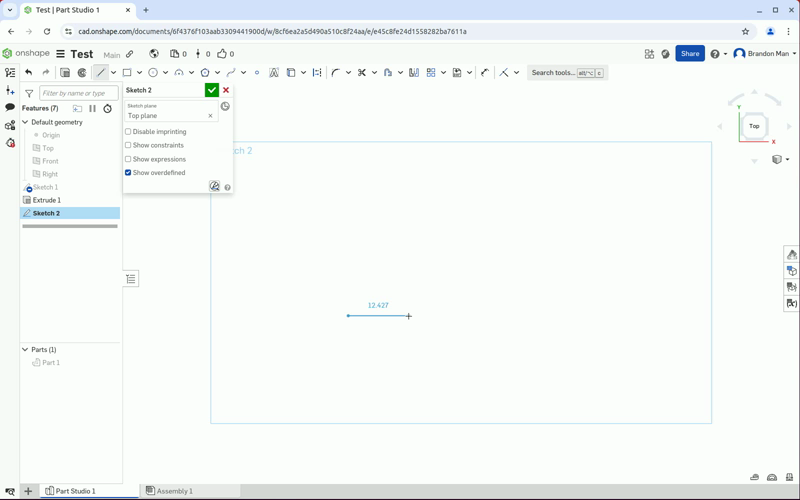
key_down(shift)
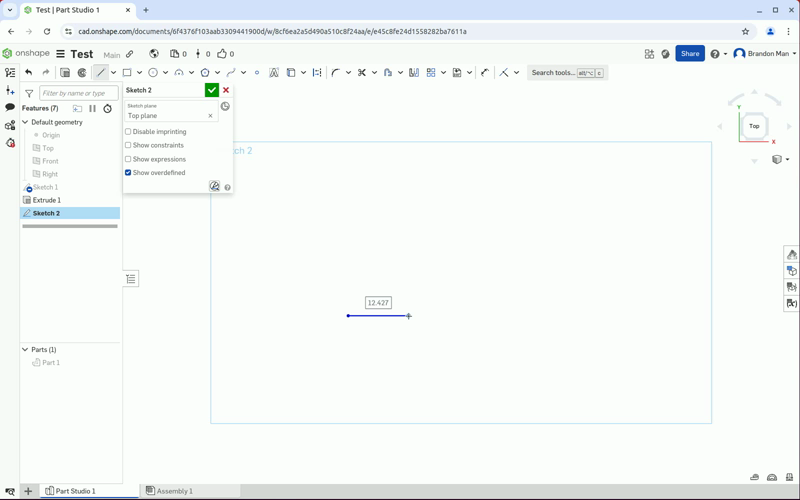
mouse_move(408, 252)
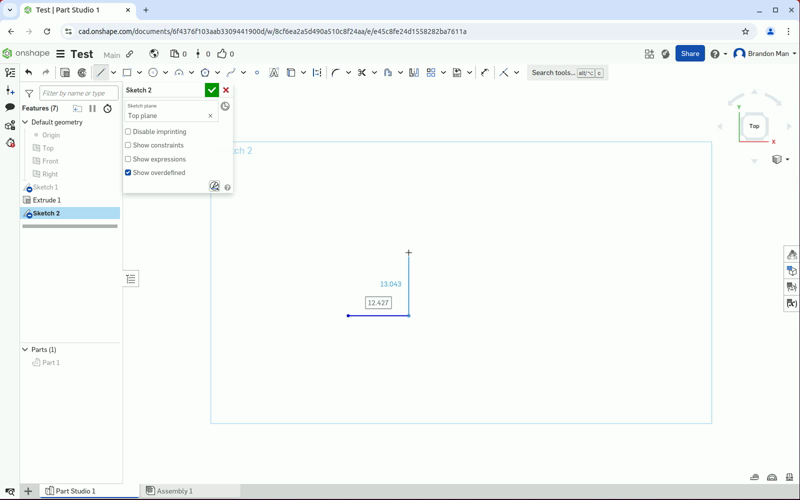
click(408, 252)
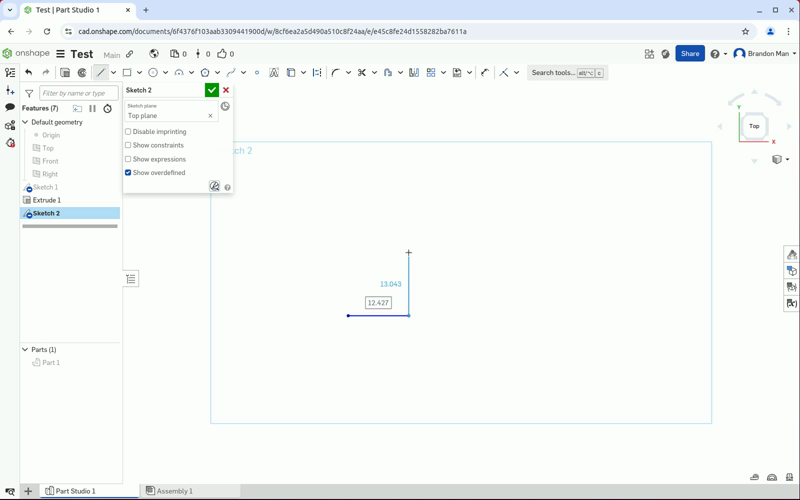
key_up(shift)
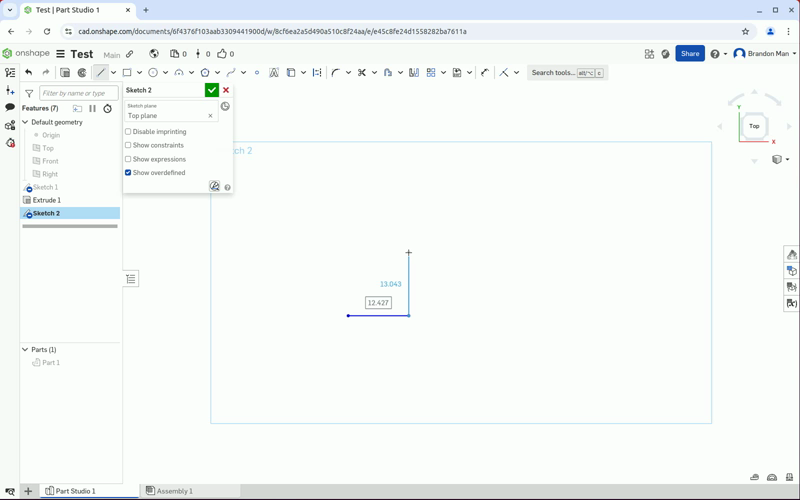
key_down(shift)
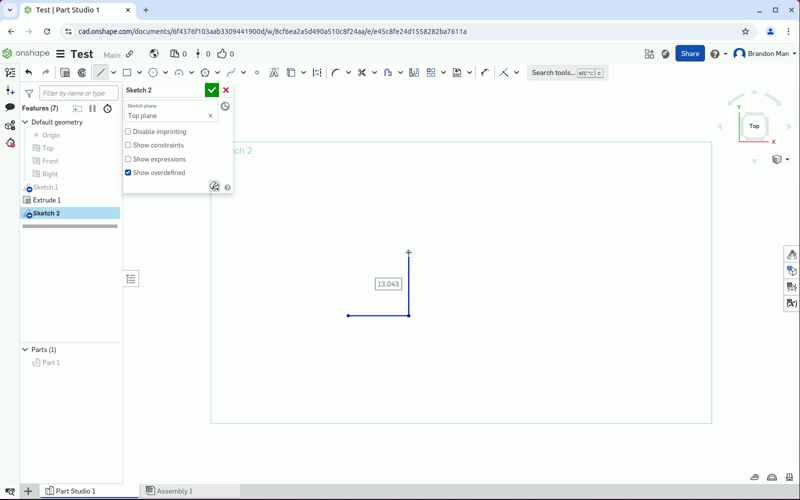
mouse_move(348, 252)
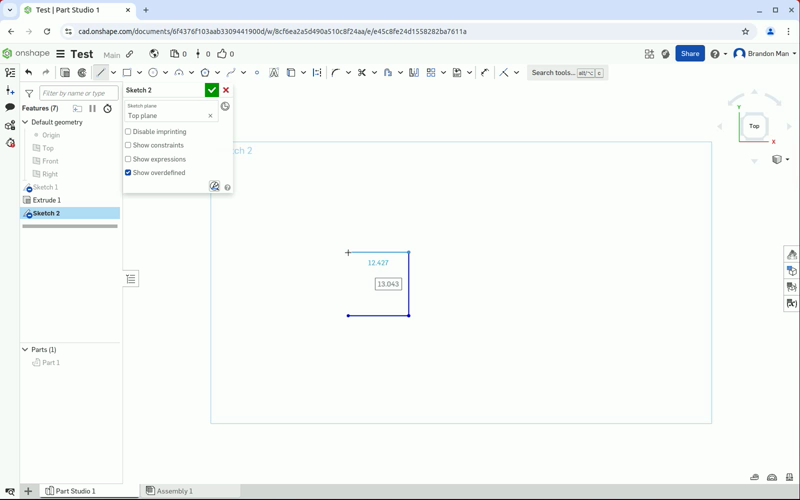
click(348, 252)
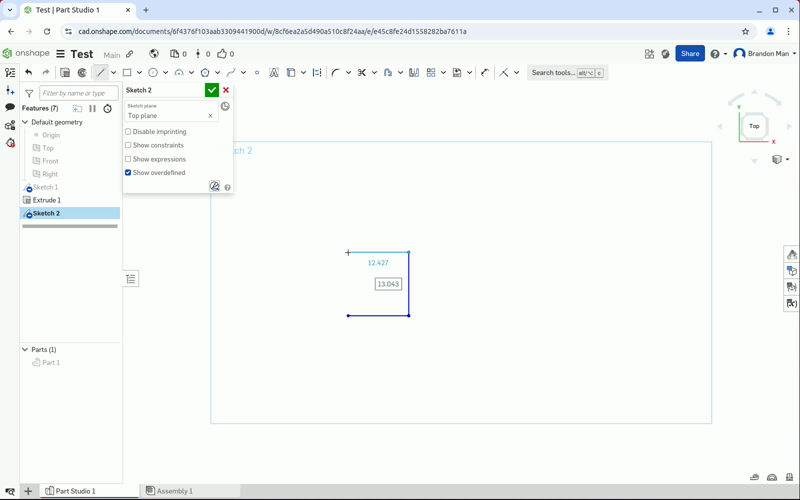
key_up(shift)
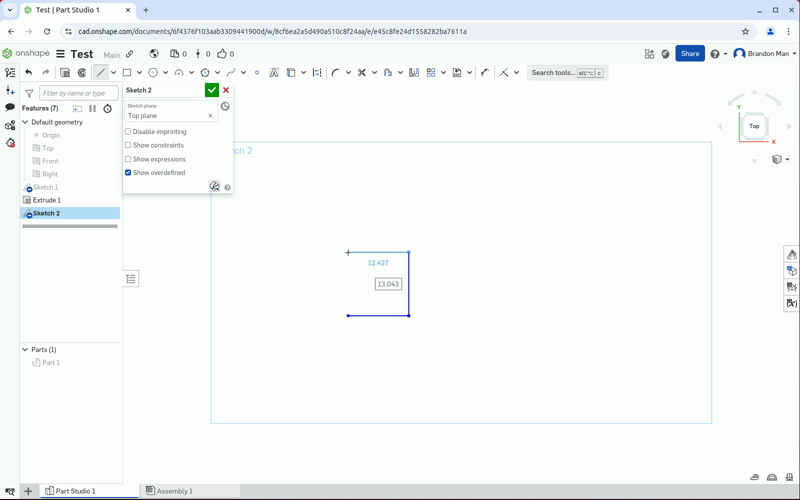
key_down(shift)
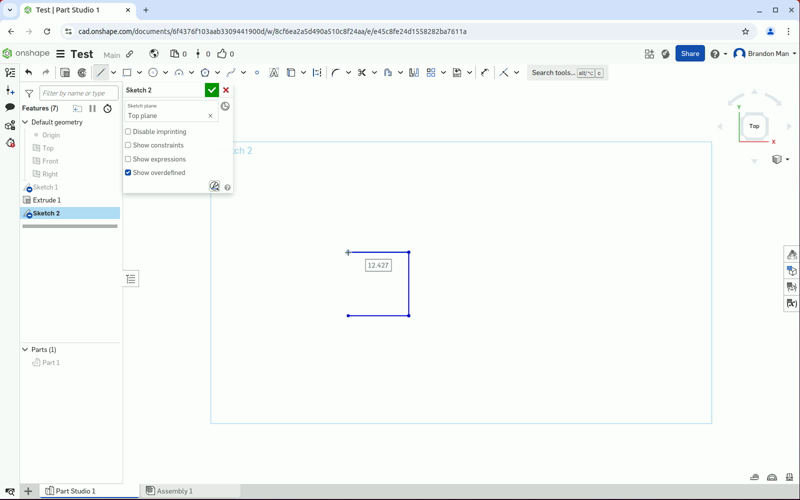
mouse_move(348, 315)
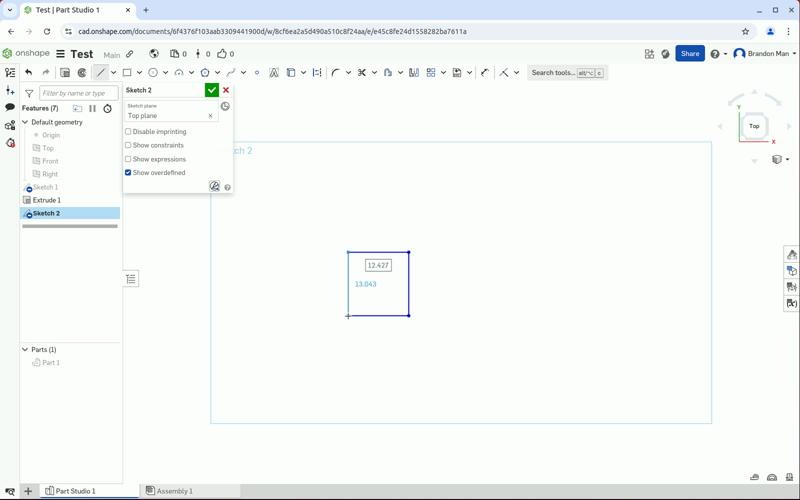
key_up(shift)
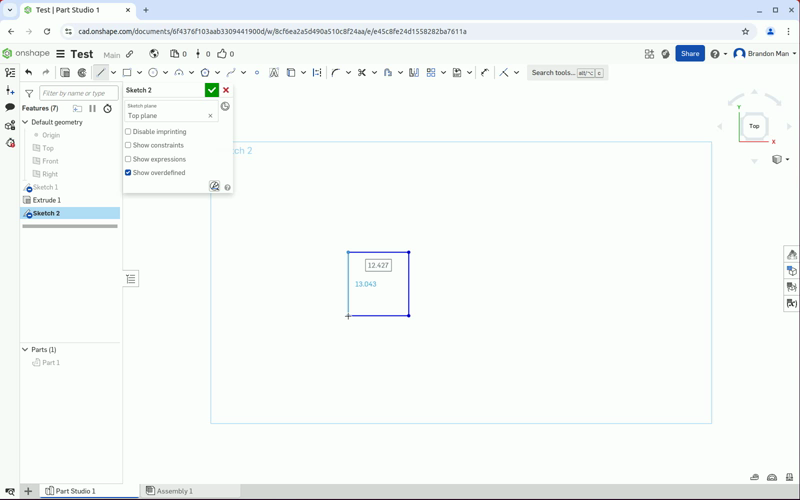
click(348, 315)
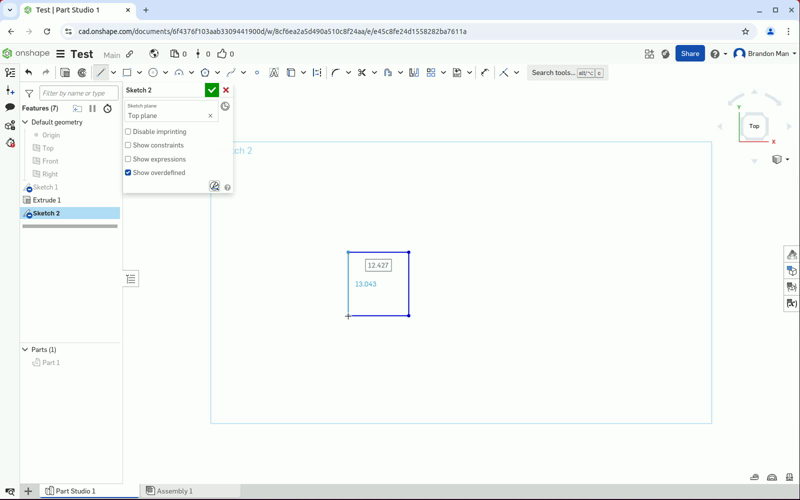
key(esc)
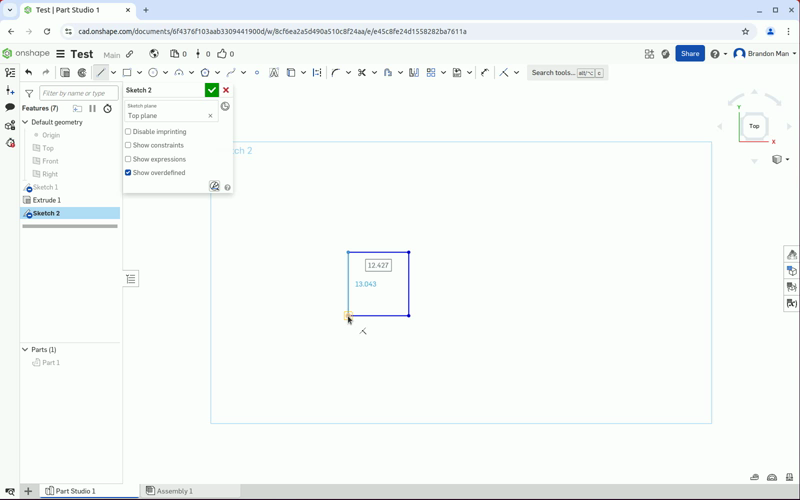
mouse_move(363, 285)
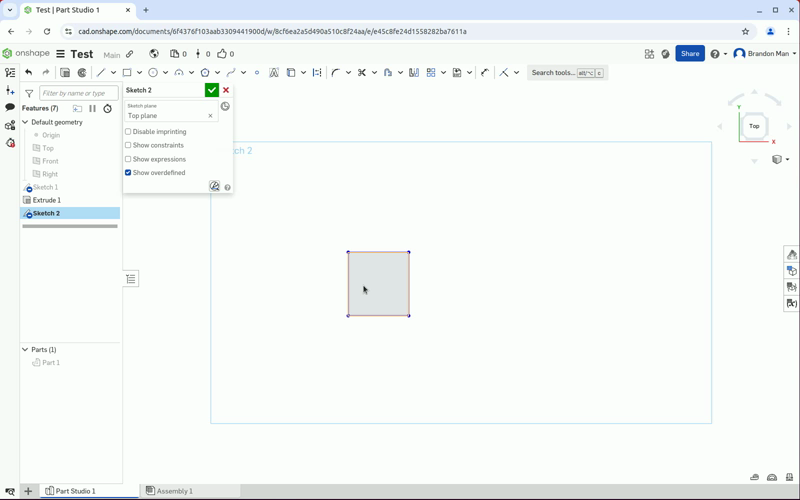
click(363, 285)
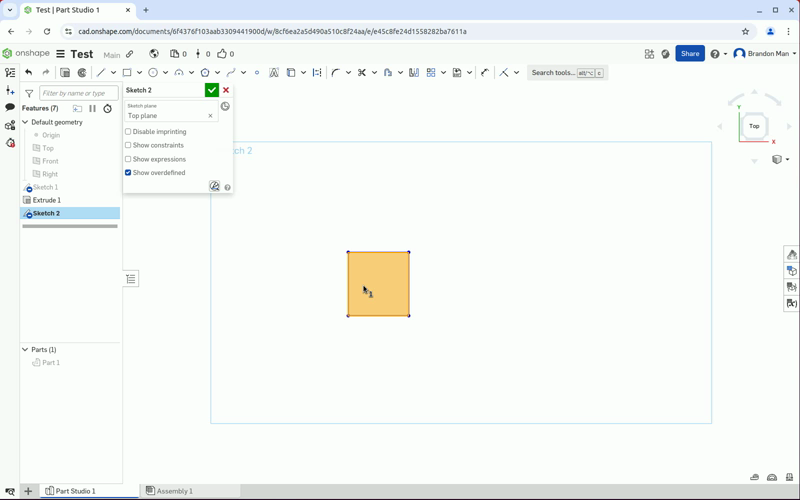
mouse_move(73, 352)
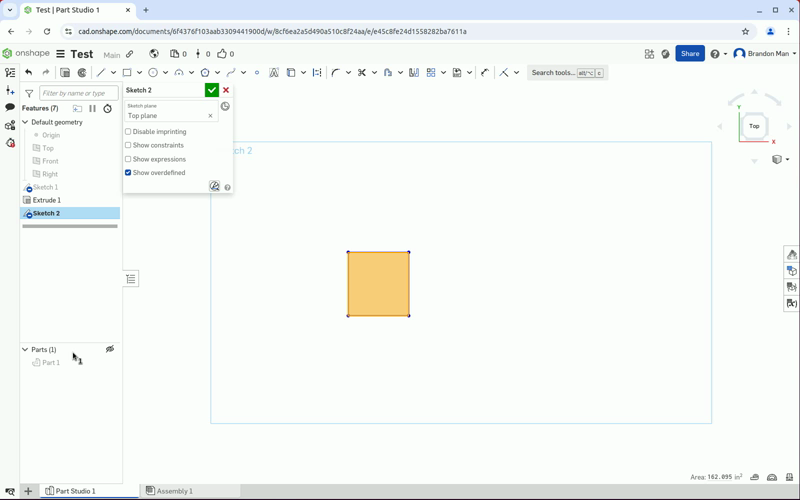
key(shift+y)
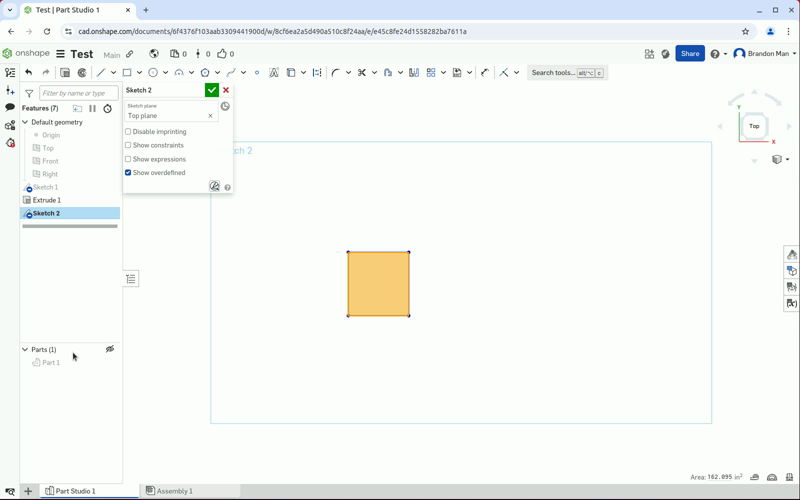
key(shift+e)
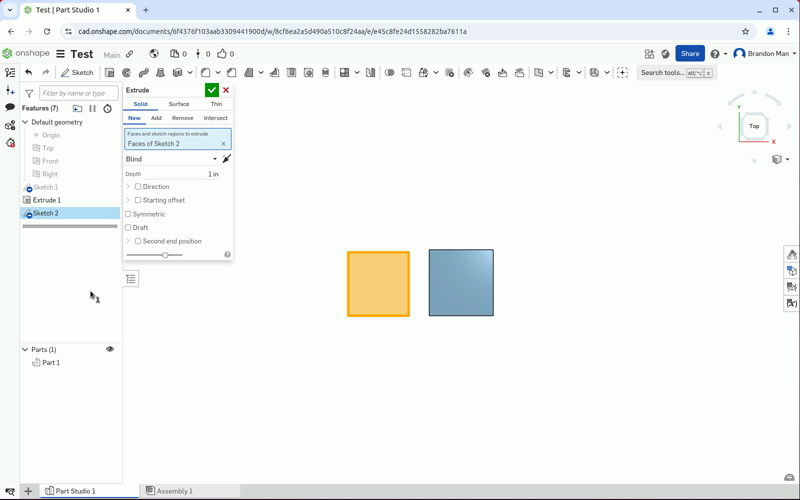
mouse_move(143, 106)
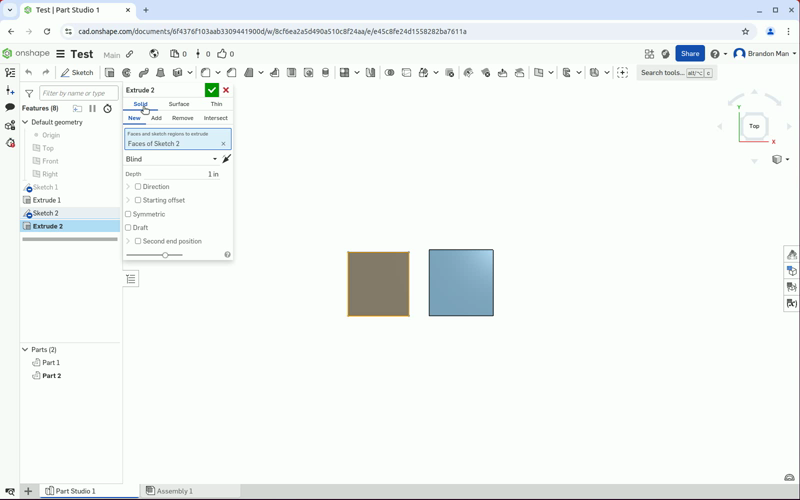
click(143, 106)
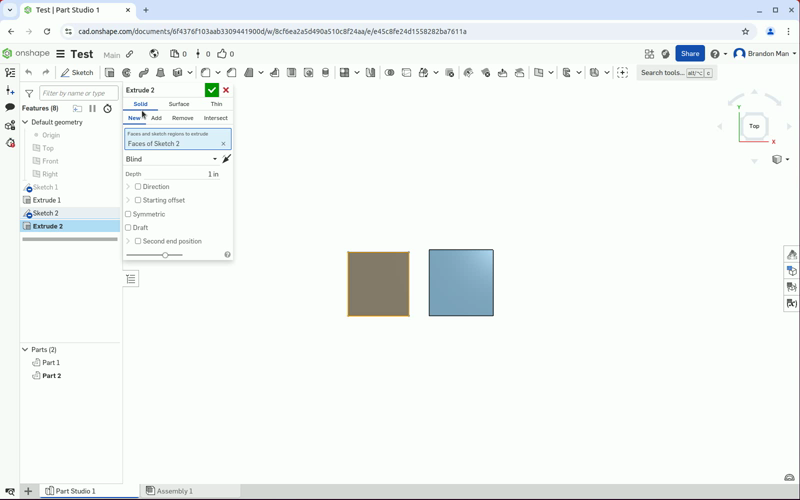
mouse_move(137, 120)
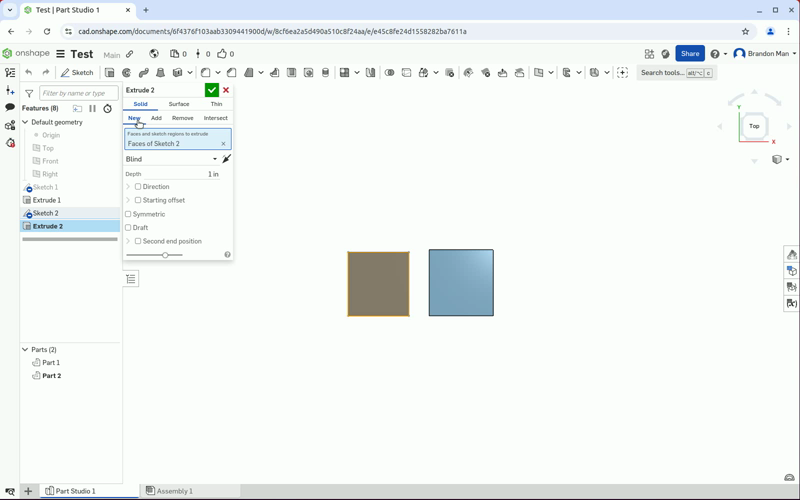
click(137, 120)
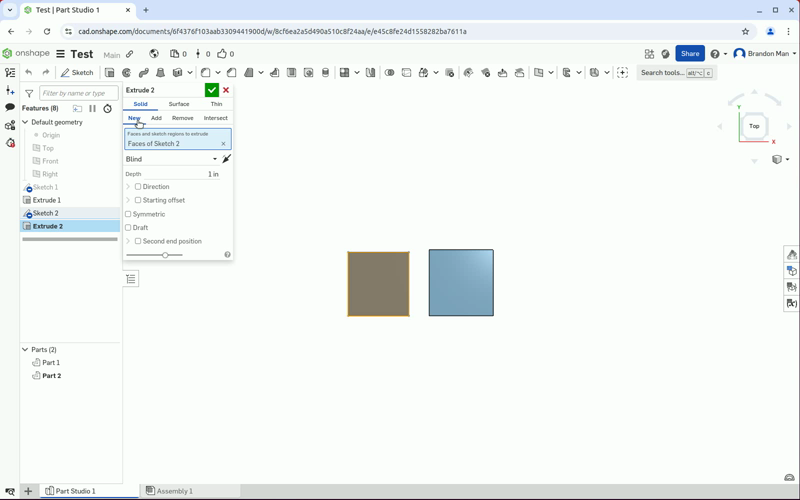
key(tab, 4)
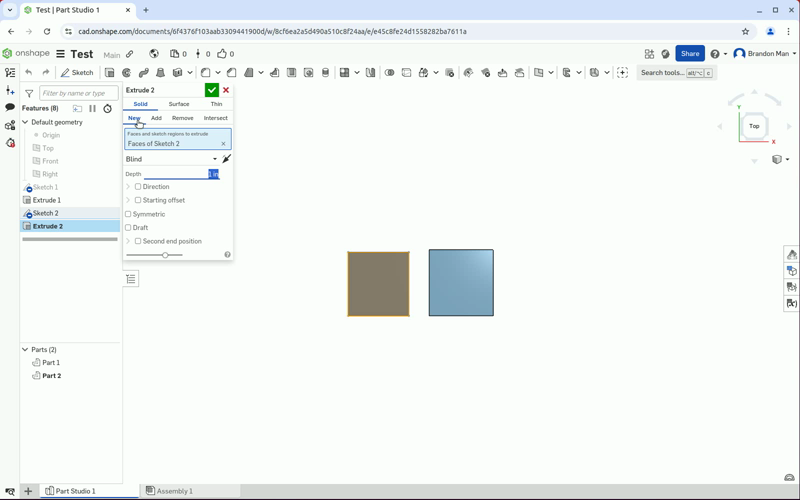
text(-0.241)
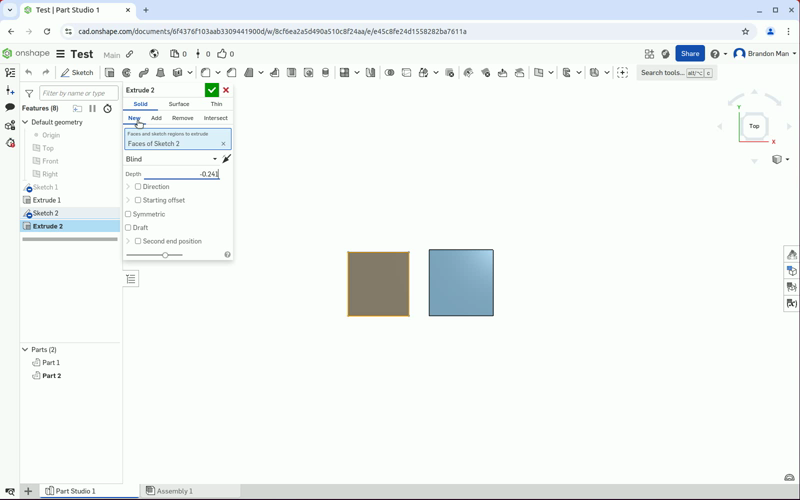
key(enter)
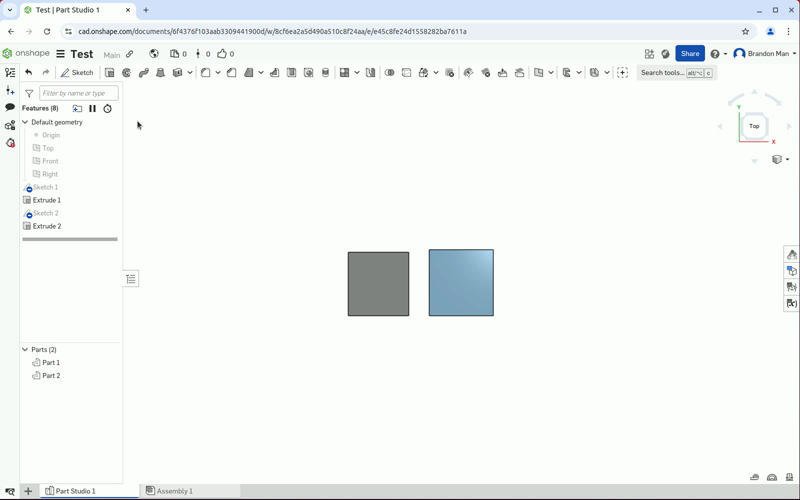
key(shift+h)
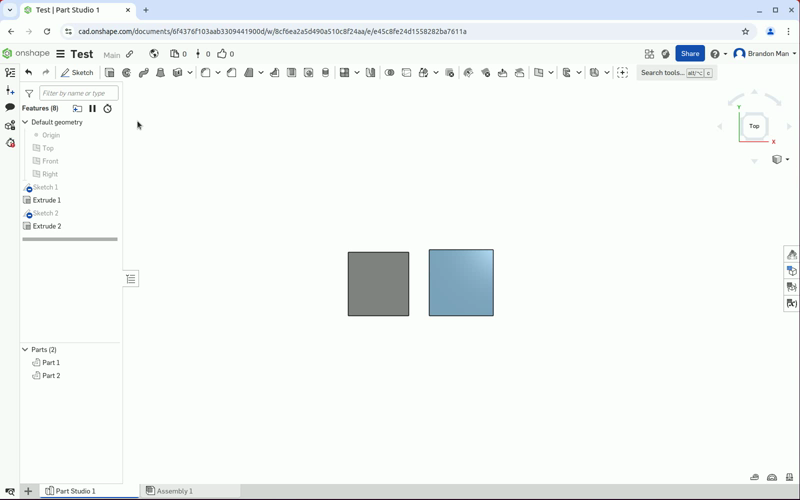
key(shift+h)
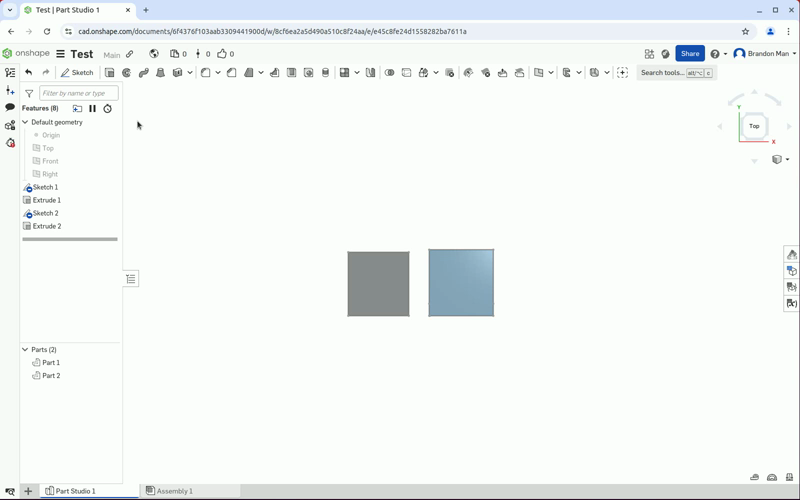
key(shift+7)
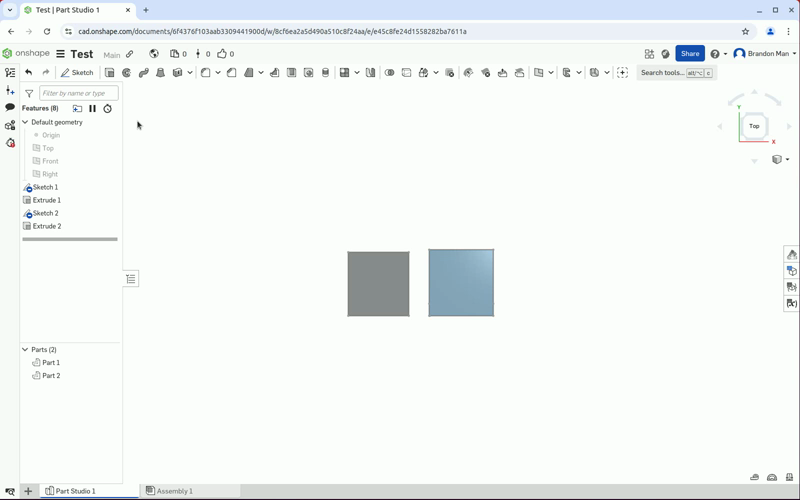
key(up, 3)
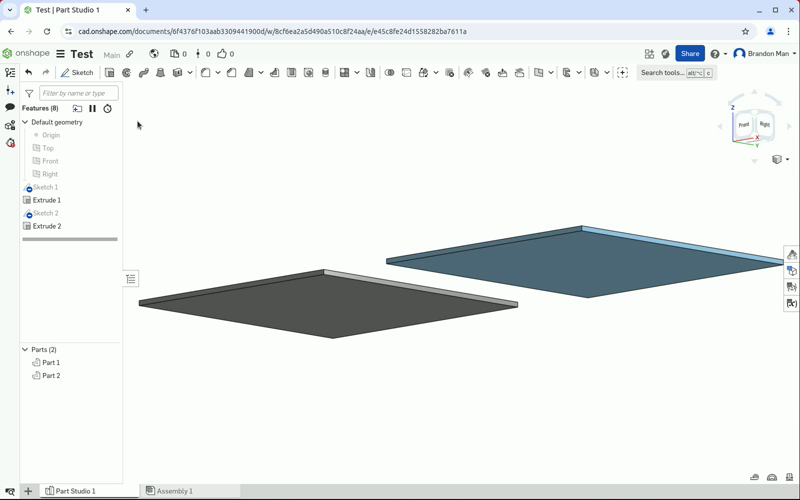
key(left, 3)
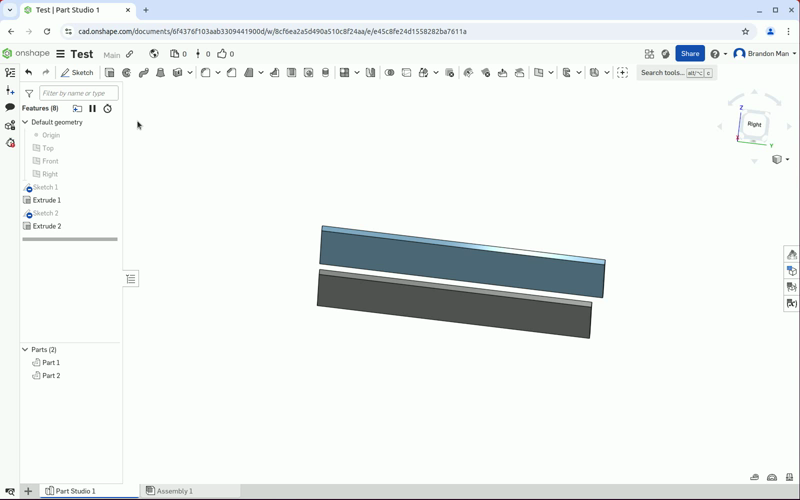
key(right, 3)
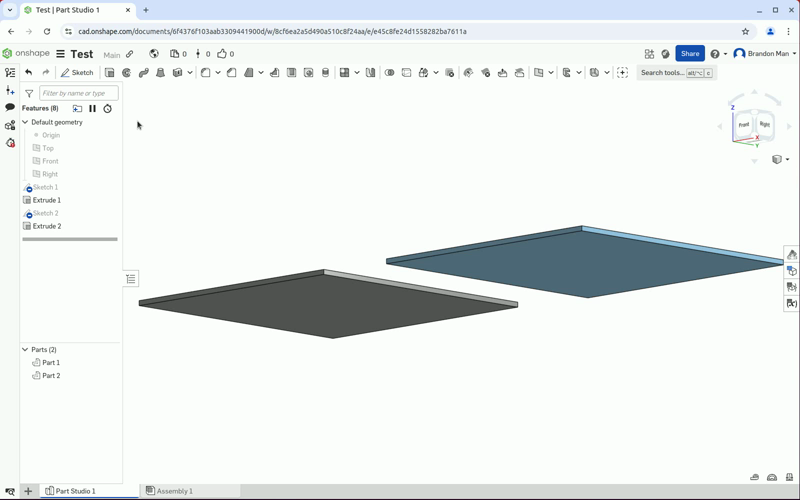
key(down, 3)
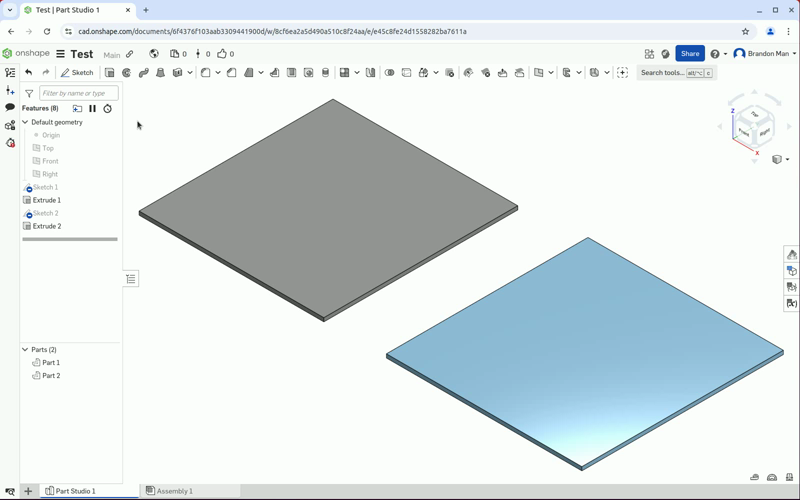
mouse_move(73, 189)
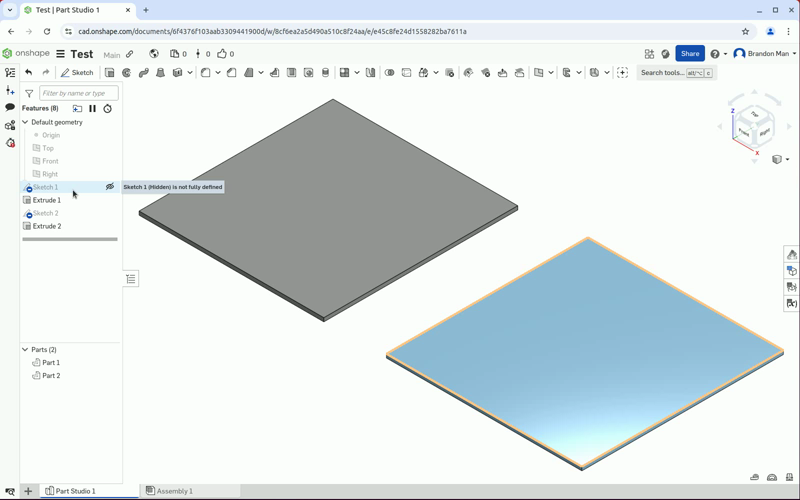
click(73, 189)